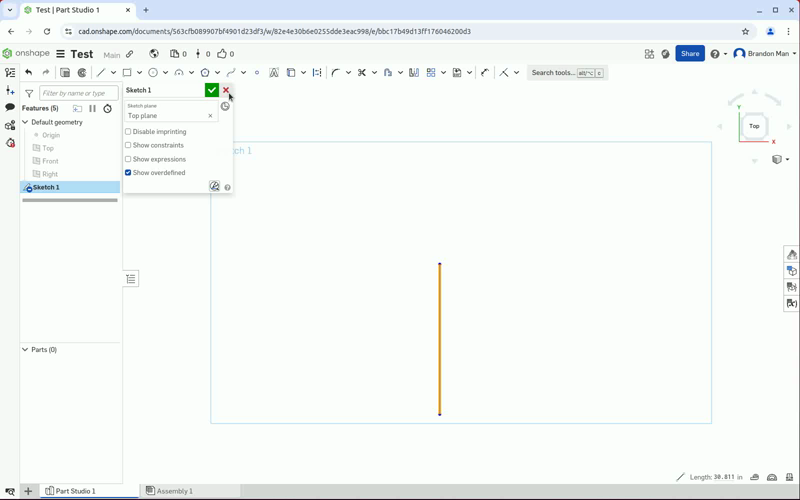
key(shift+h)
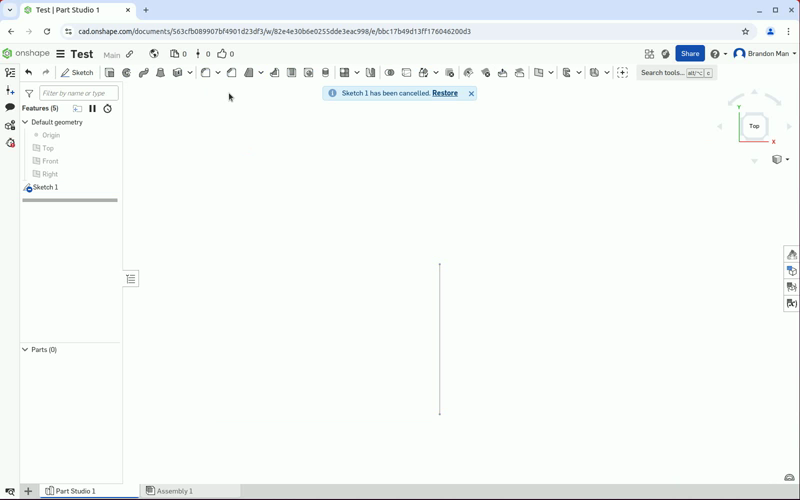
key(shift+s)
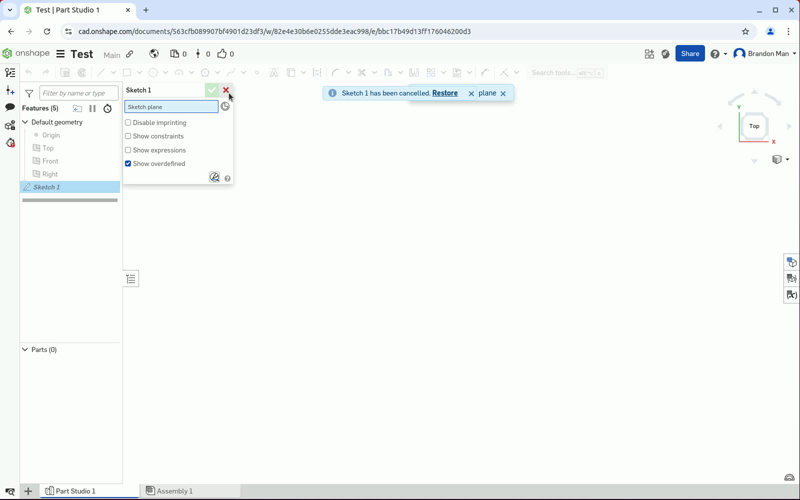
mouse_move(73, 150)
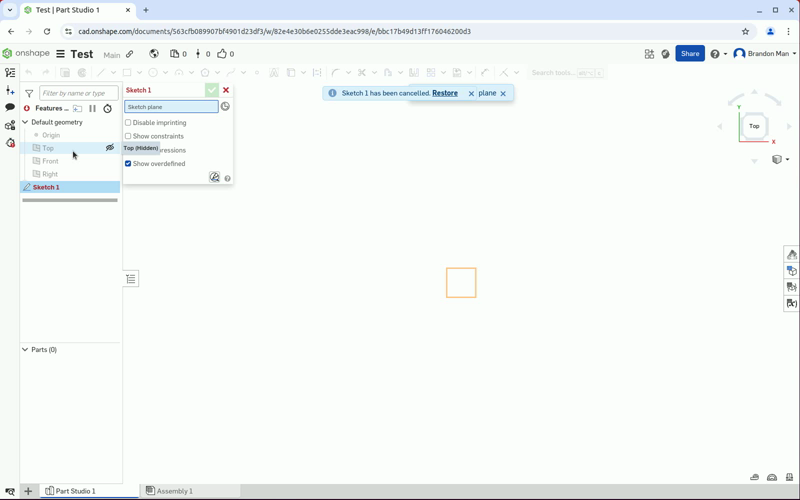
click(73, 150)
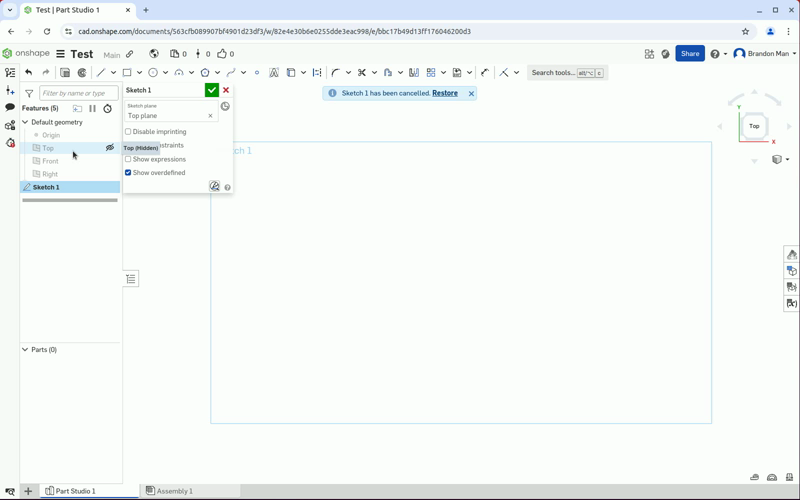
mouse_move(73, 352)
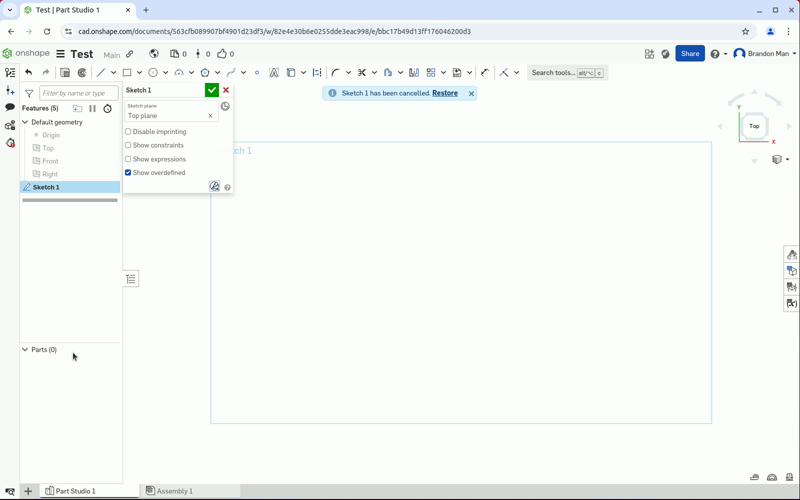
key(y)
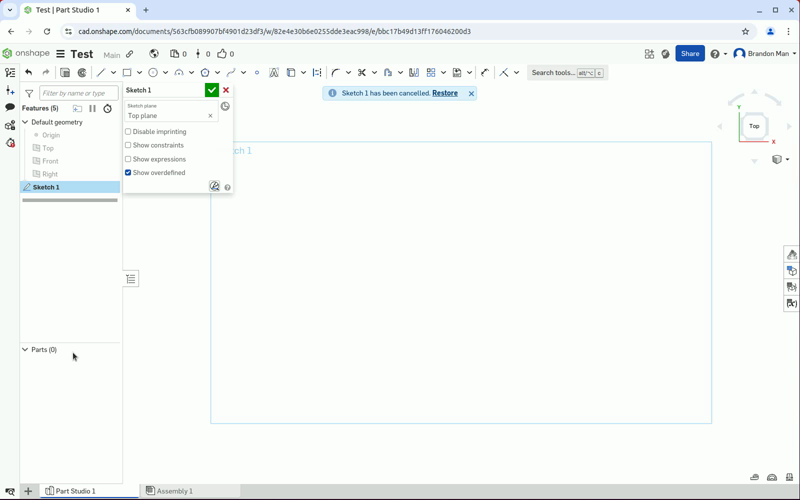
key(l)
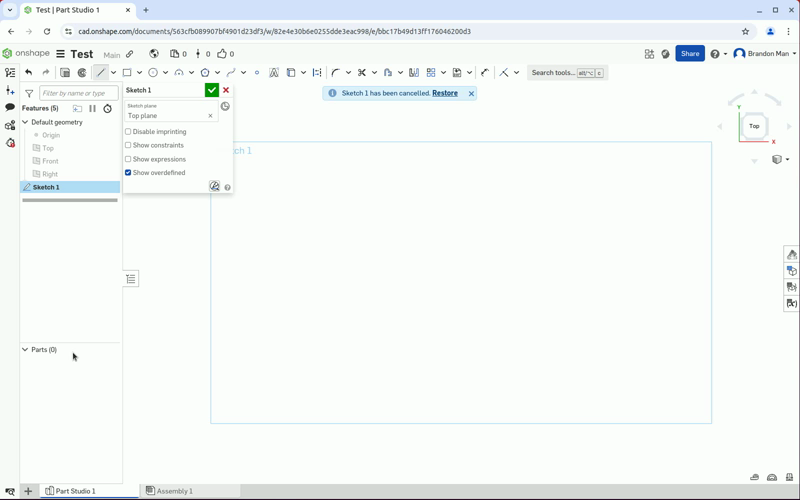
key_down(shift)
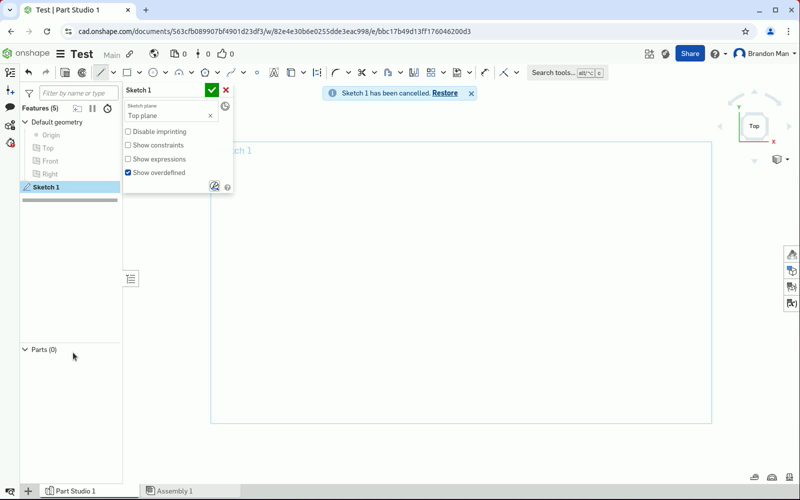
mouse_move(398, 347)
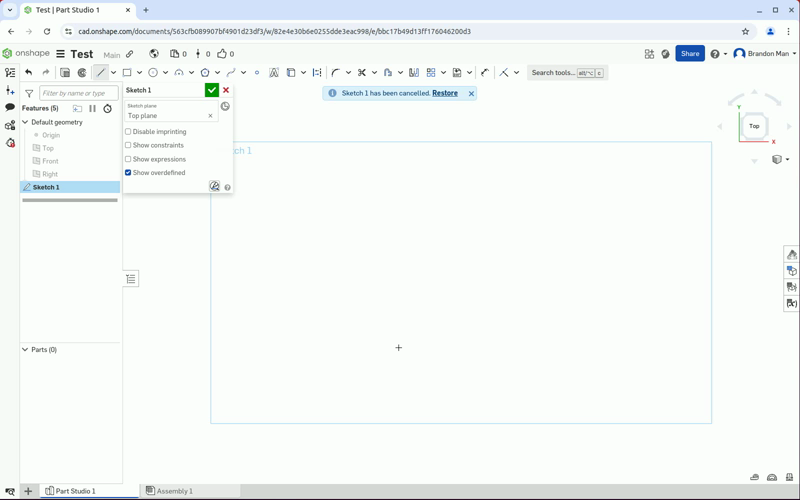
click(398, 347)
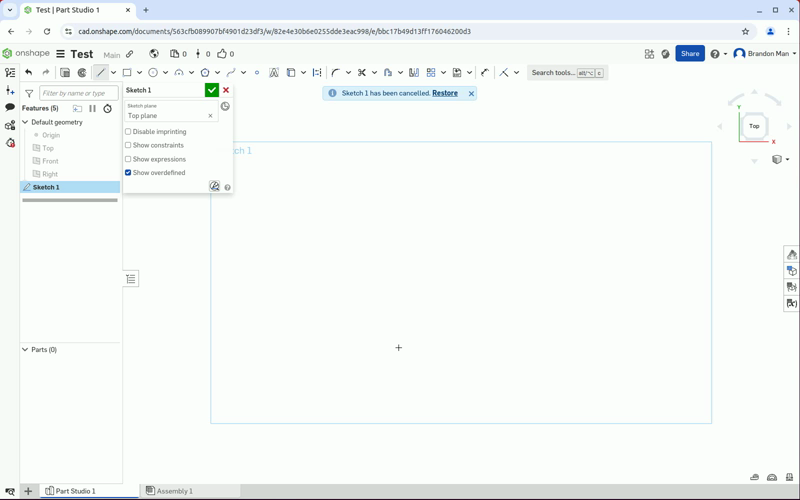
key_up(shift)
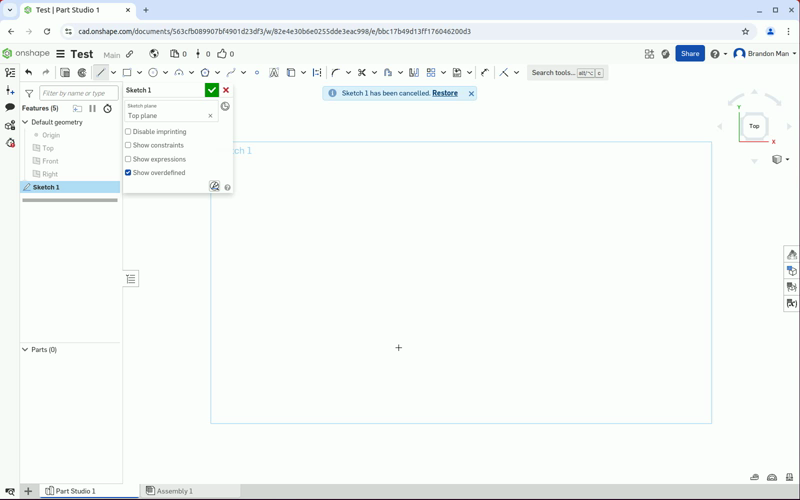
key_down(shift)
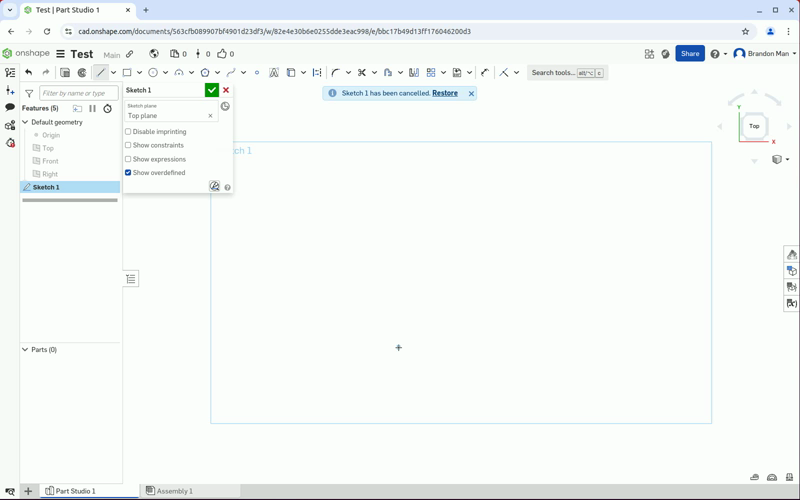
mouse_move(480, 347)
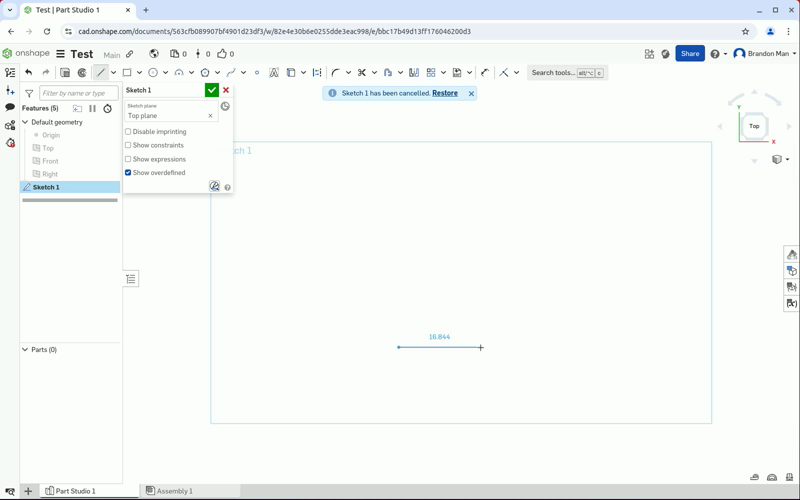
click(480, 347)
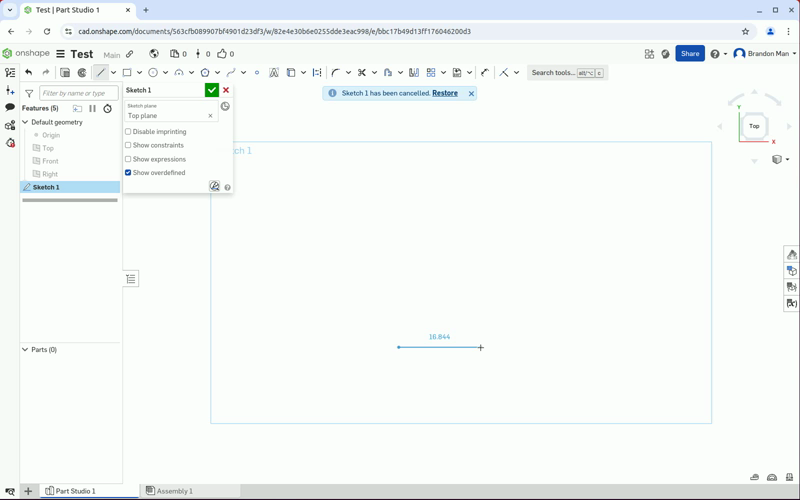
key_up(shift)
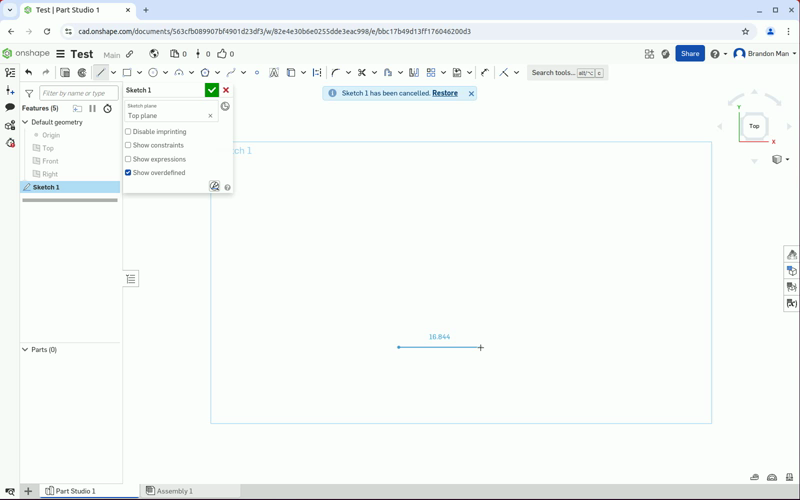
key_down(shift)
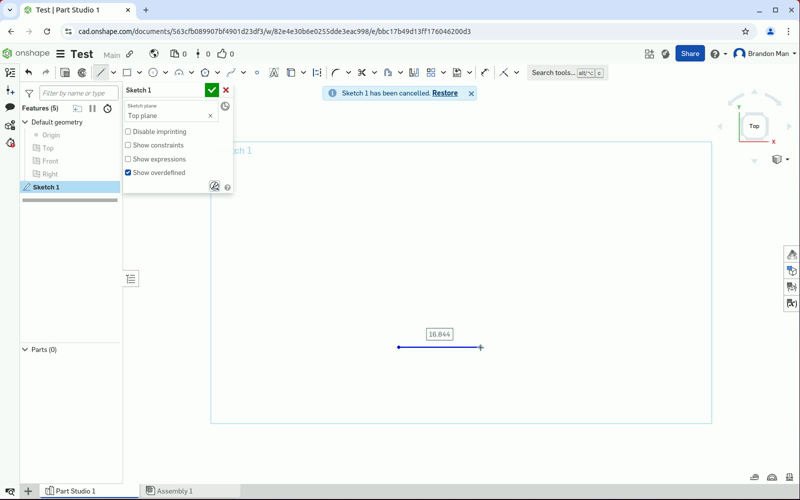
mouse_move(510, 347)
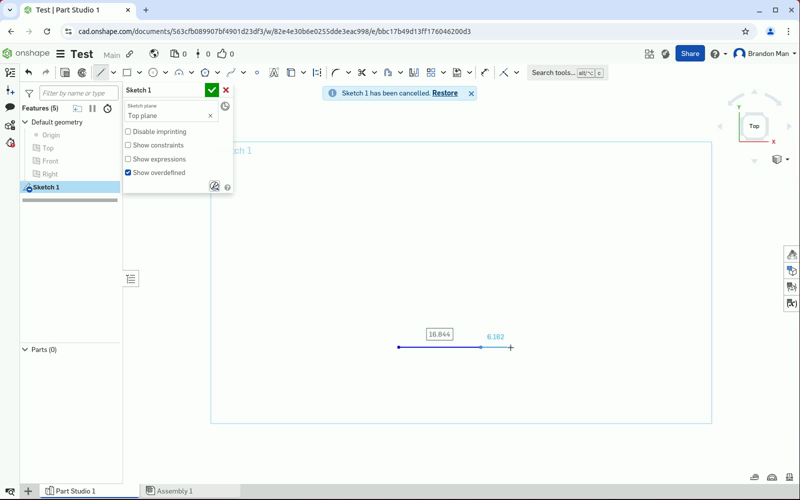
mouse_move(480, 326)
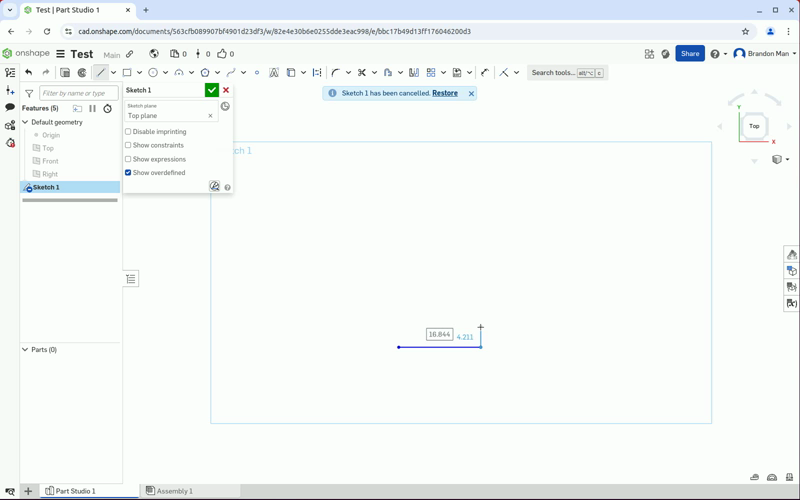
click(480, 326)
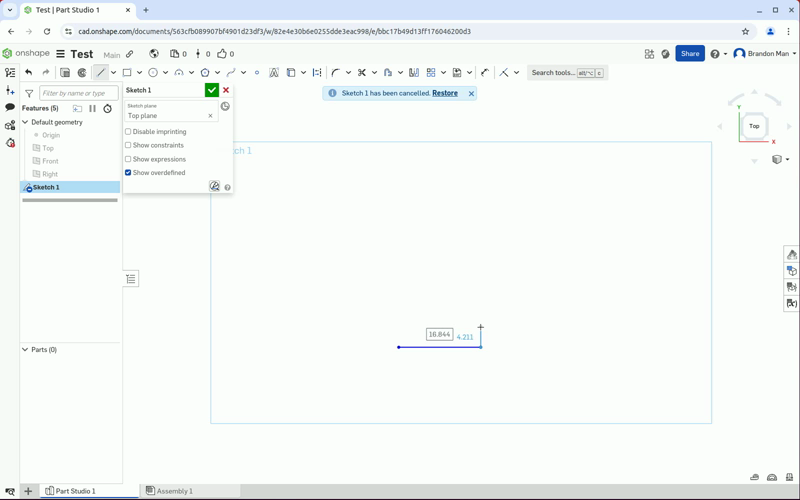
key_up(shift)
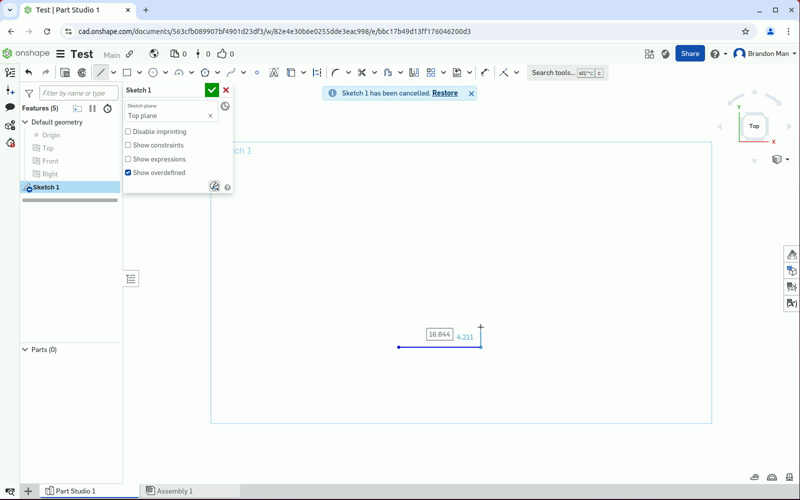
key_down(shift)
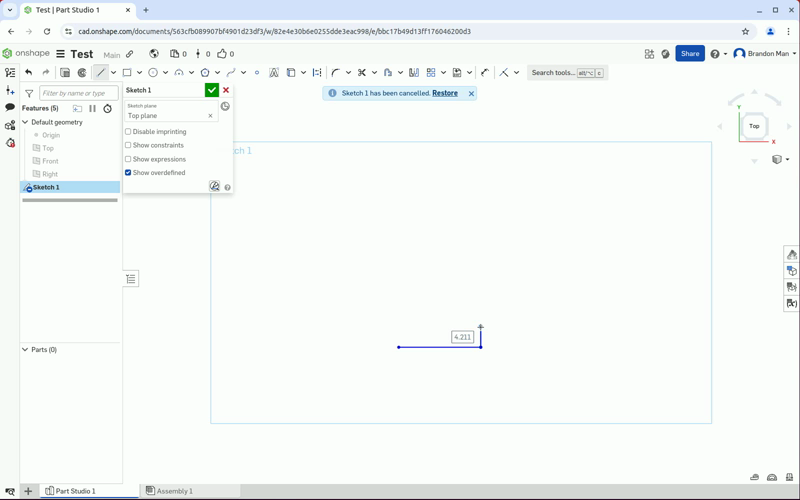
mouse_move(398, 326)
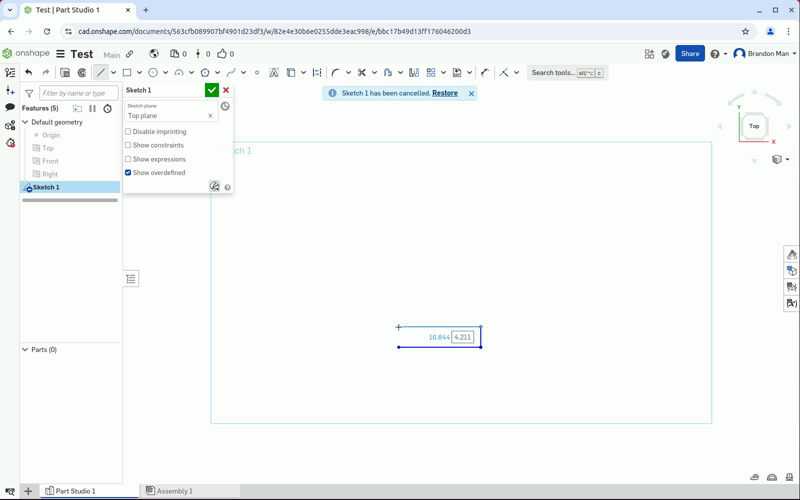
click(398, 326)
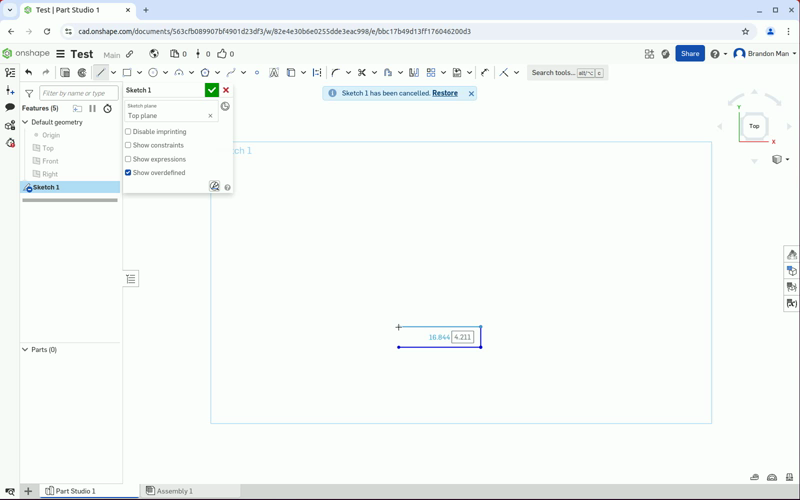
key_up(shift)
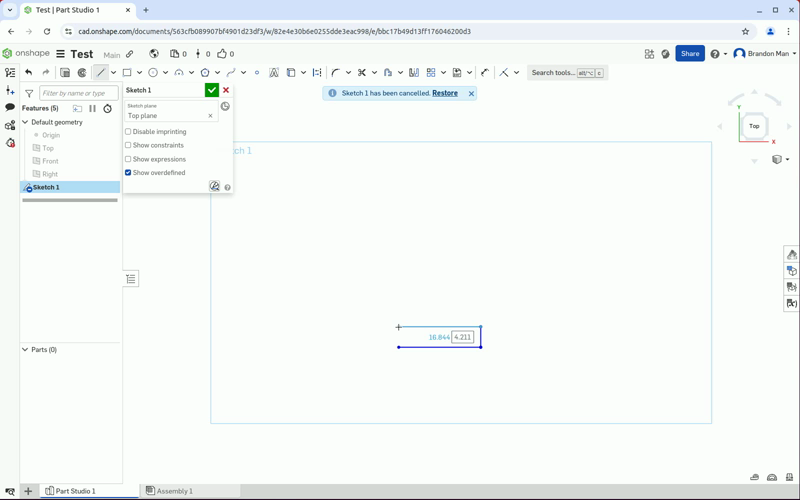
mouse_move(428, 326)
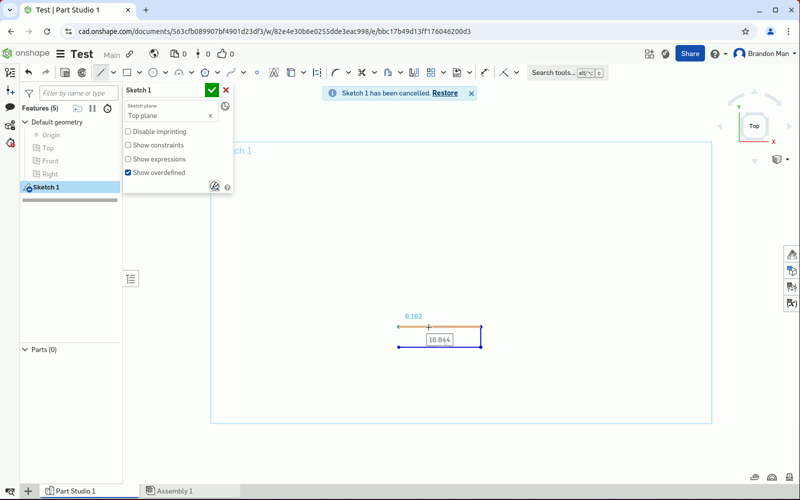
key_down(shift)
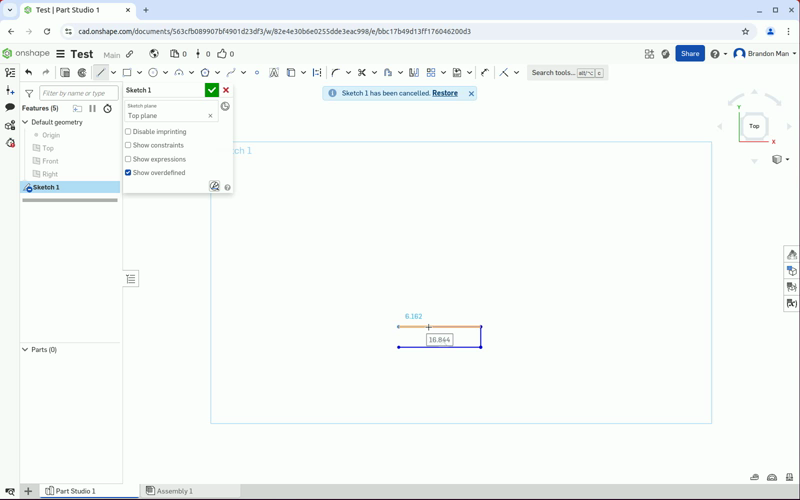
mouse_move(398, 347)
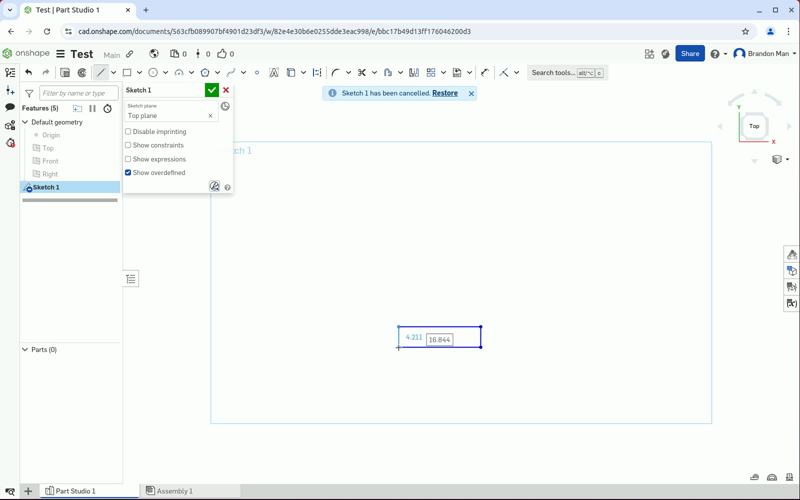
key_up(shift)
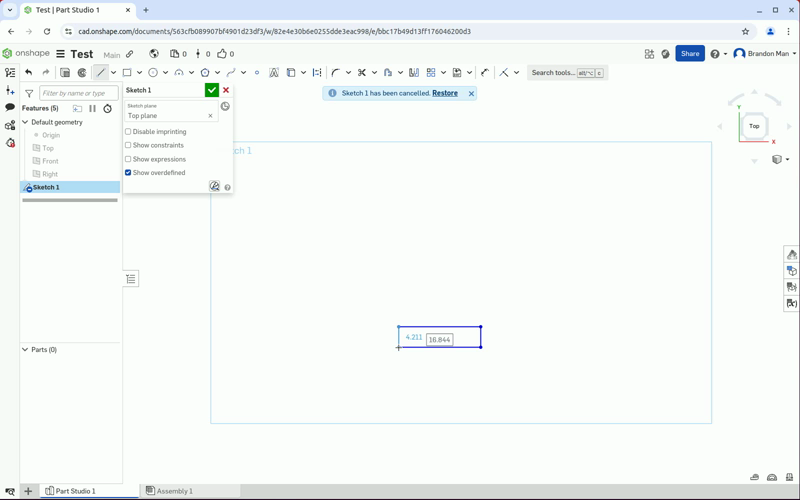
click(398, 347)
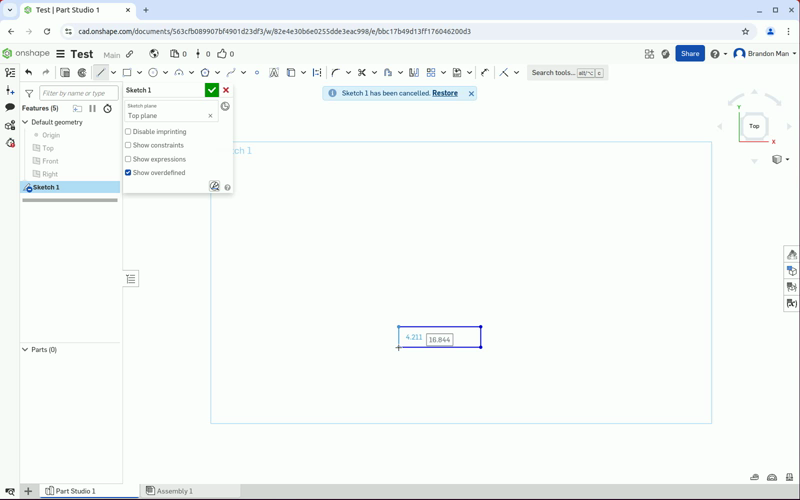
key(esc)
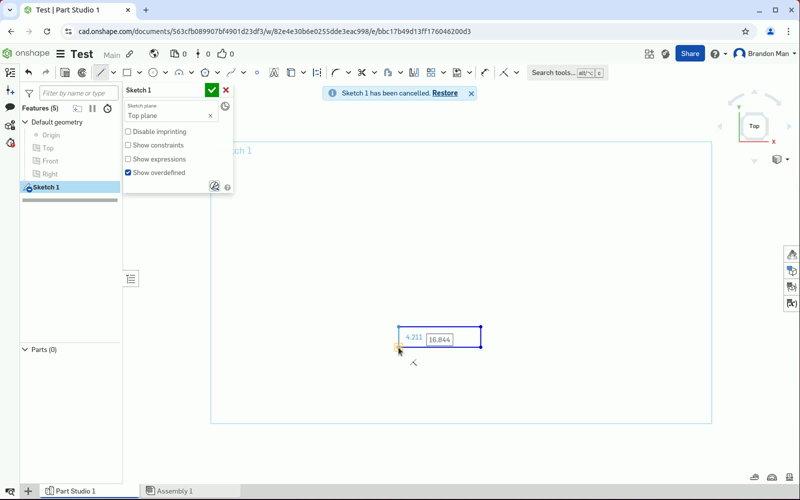
mouse_move(444, 337)
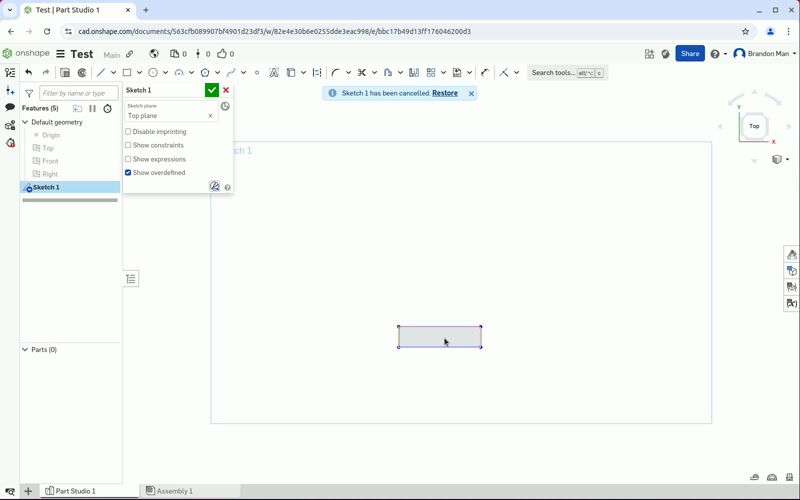
scroll(6)
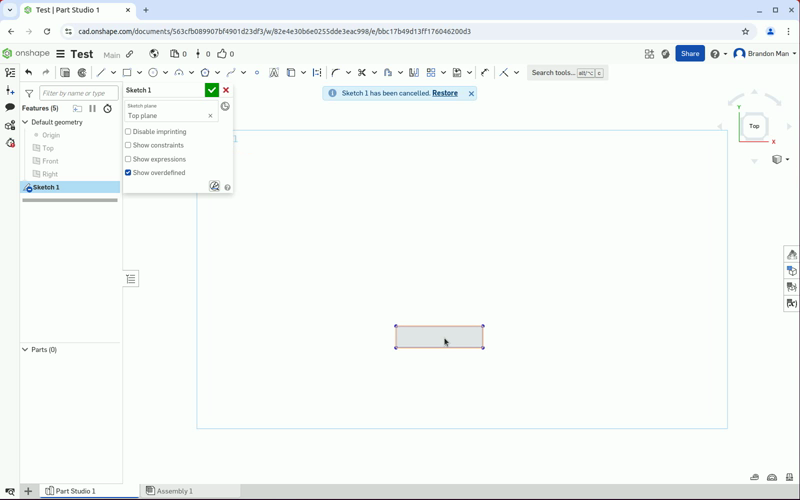
scroll(6)
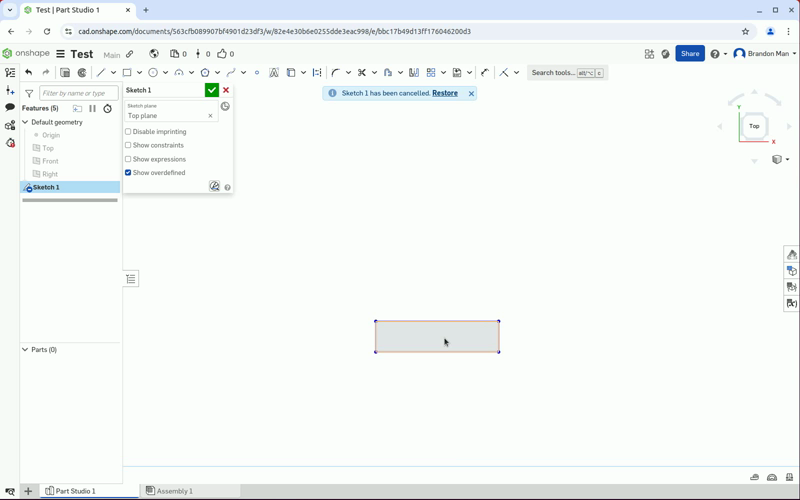
scroll(6)
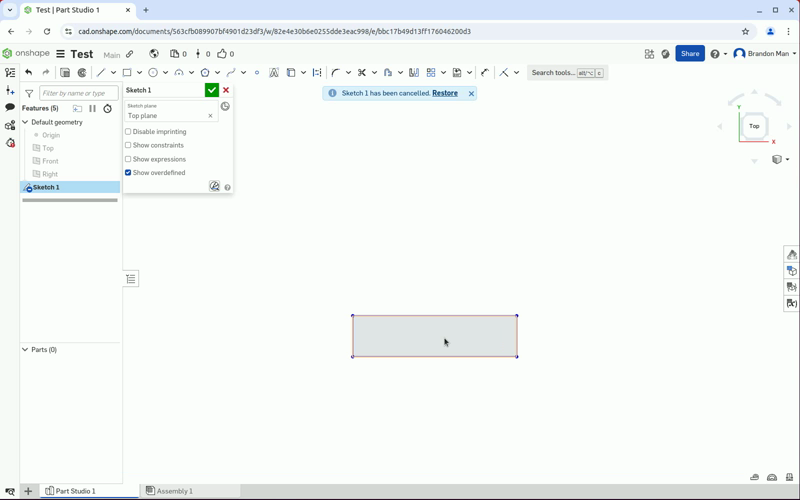
scroll(6)
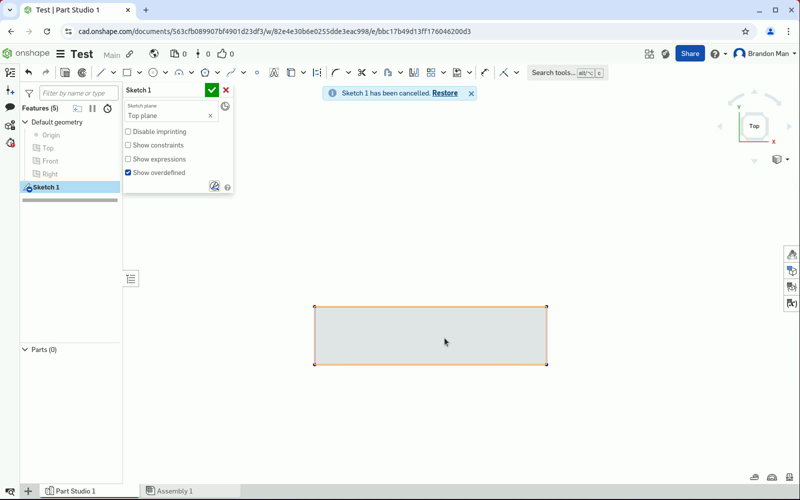
scroll(6)
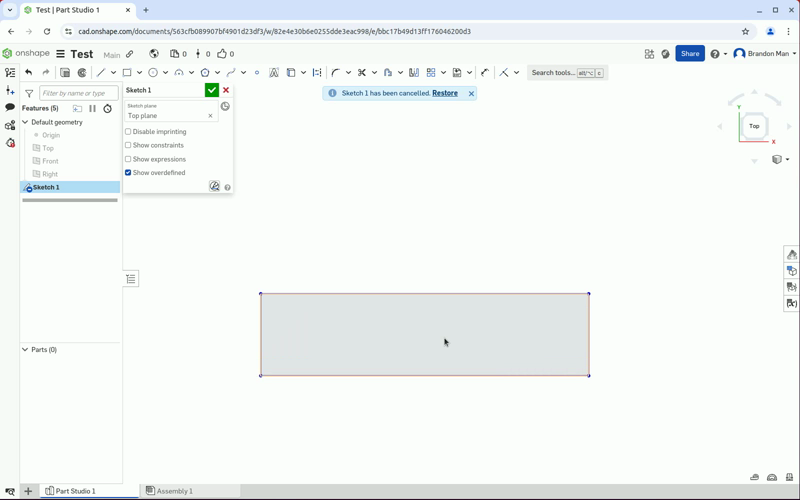
scroll(6)
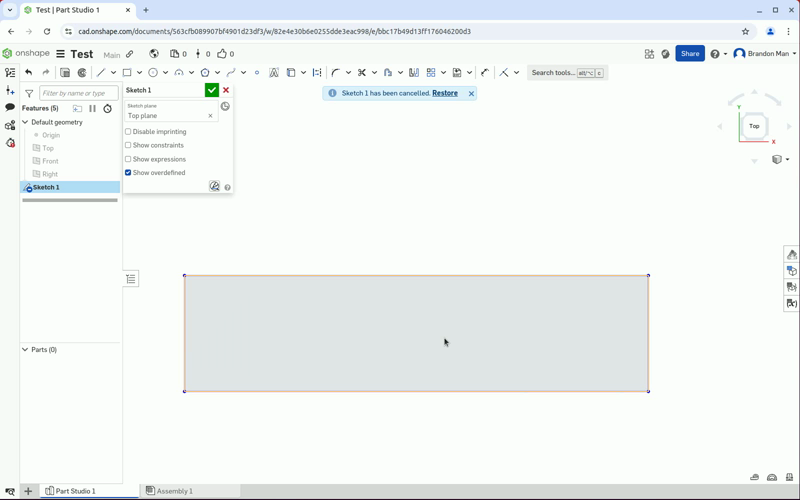
scroll(6)
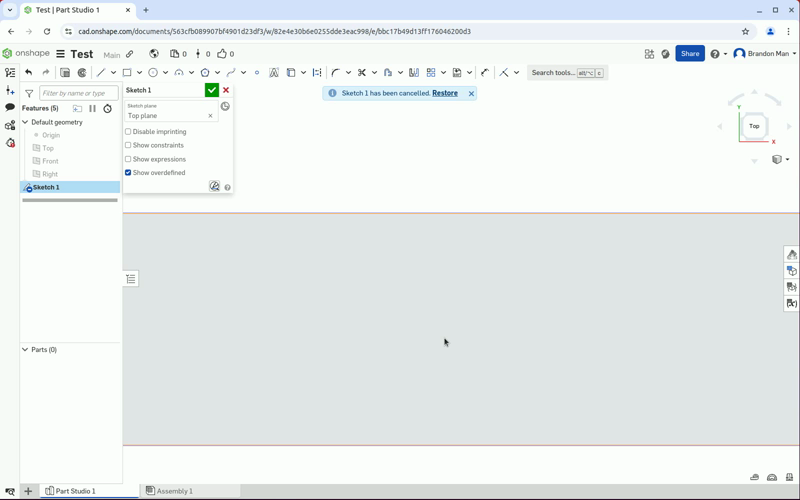
click(444, 337)
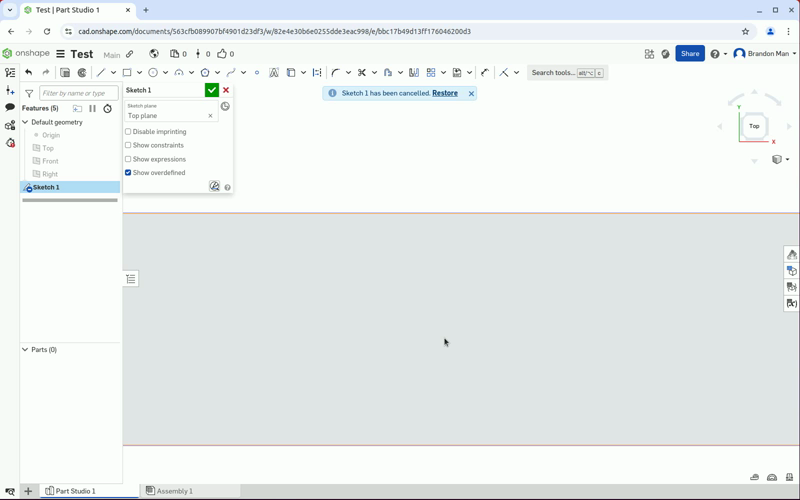
scroll(-6)
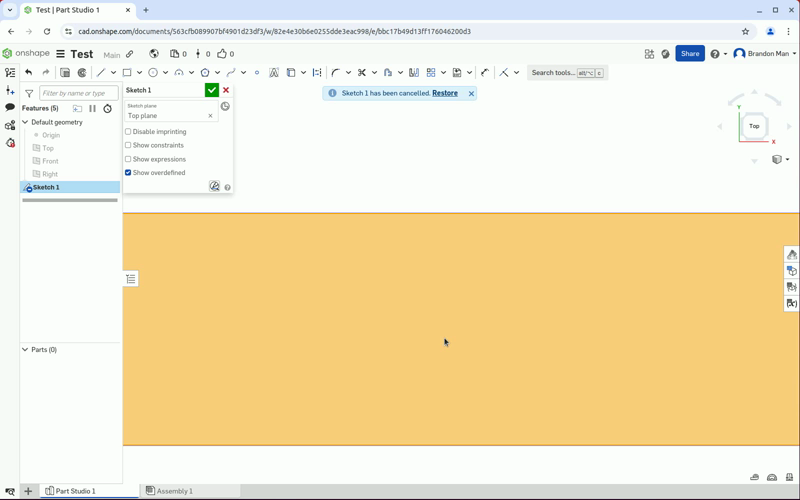
scroll(-6)
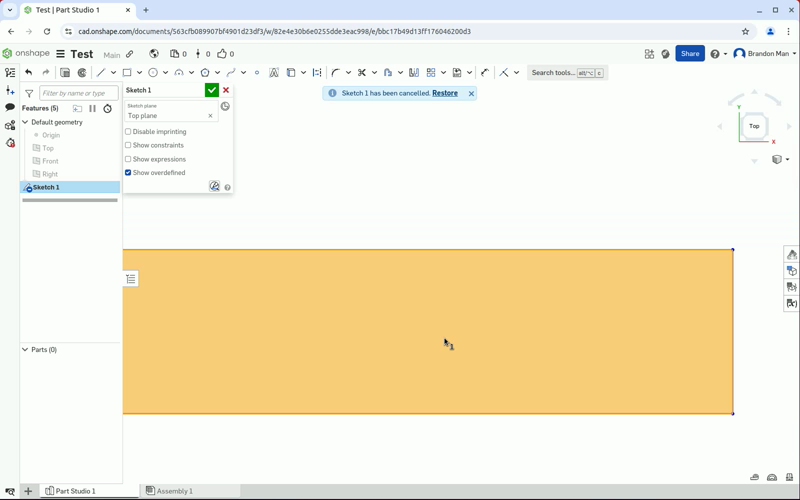
scroll(-6)
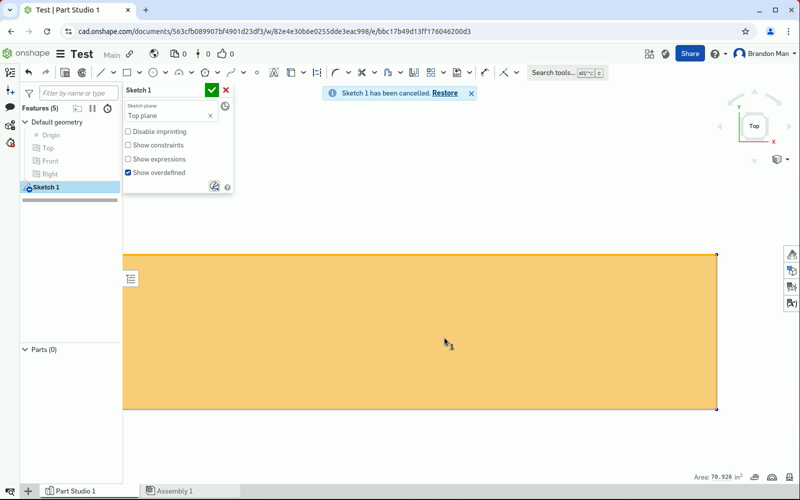
scroll(-6)
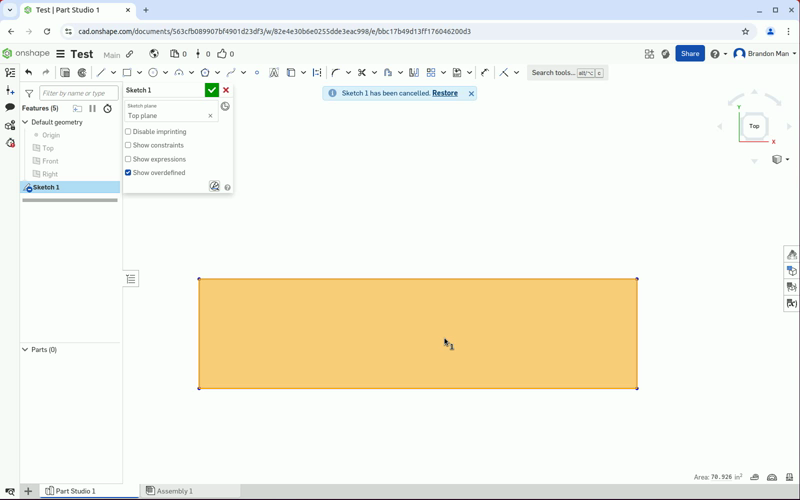
scroll(-6)
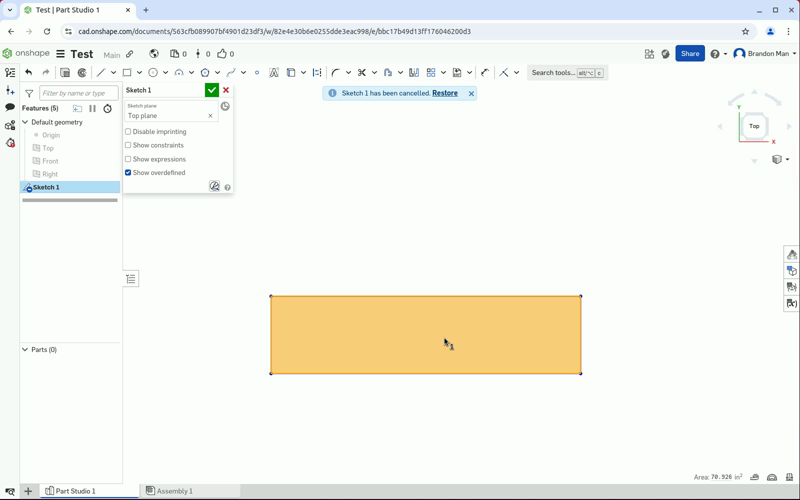
scroll(-6)
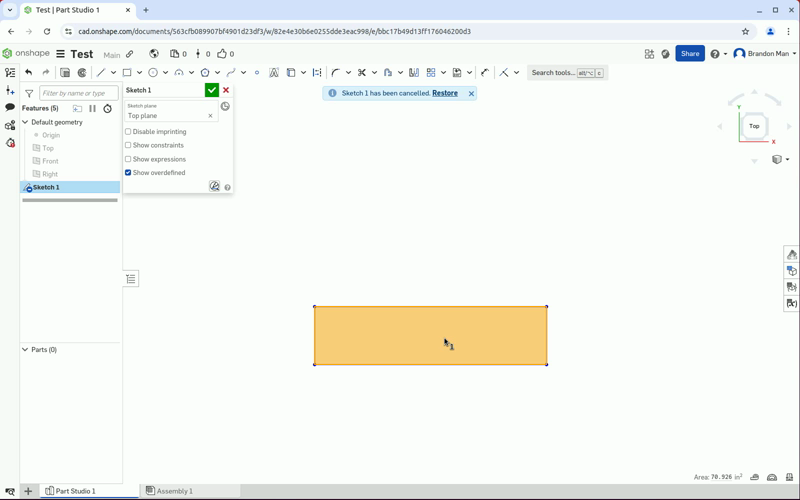
scroll(-6)
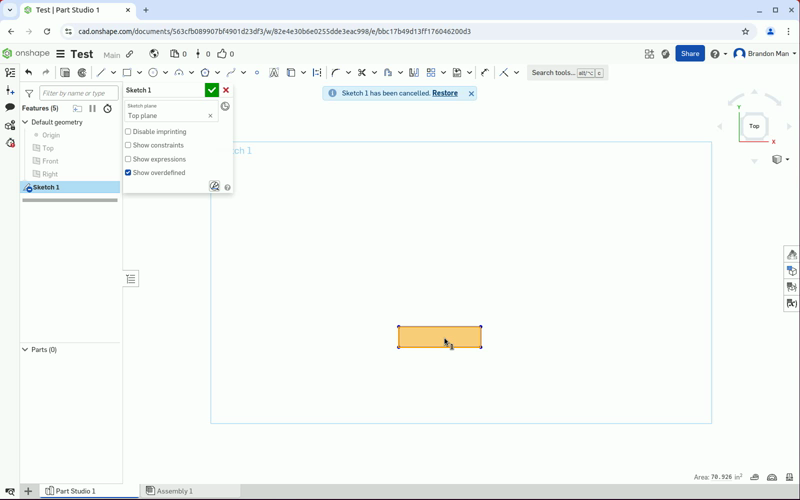
mouse_move(73, 352)
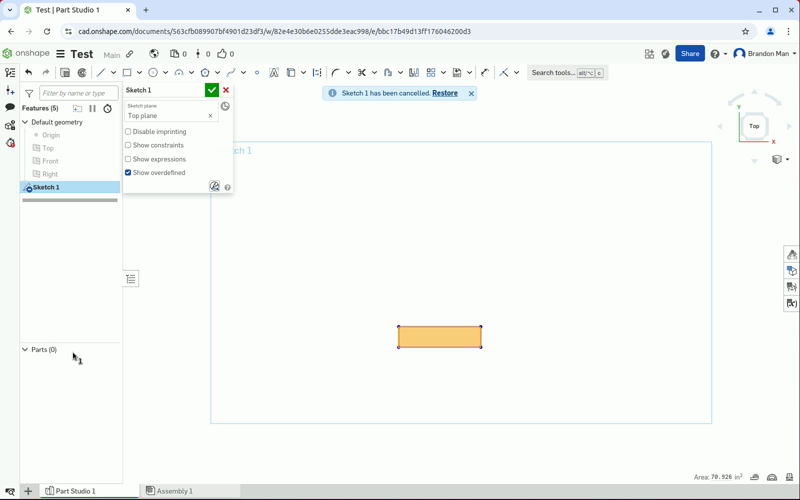
key(shift+y)
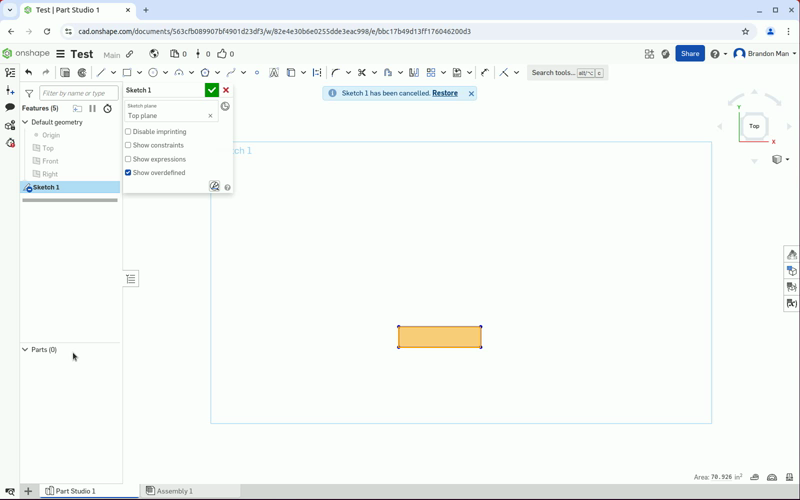
key(shift+e)
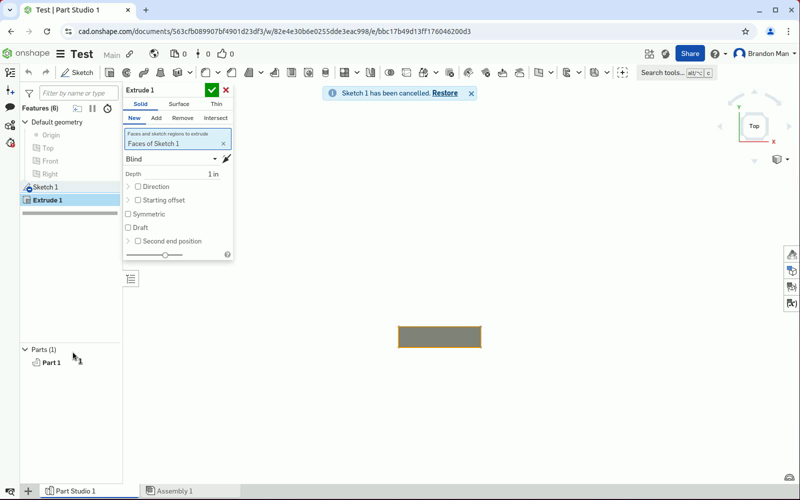
mouse_move(143, 106)
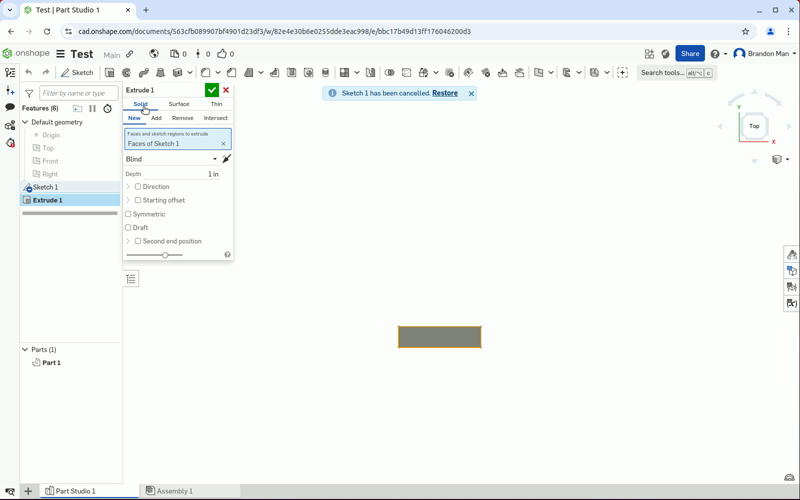
click(143, 106)
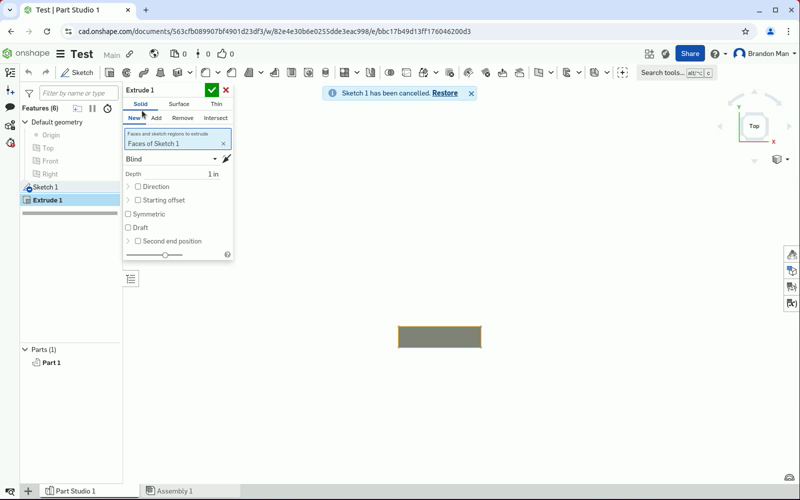
mouse_move(137, 120)
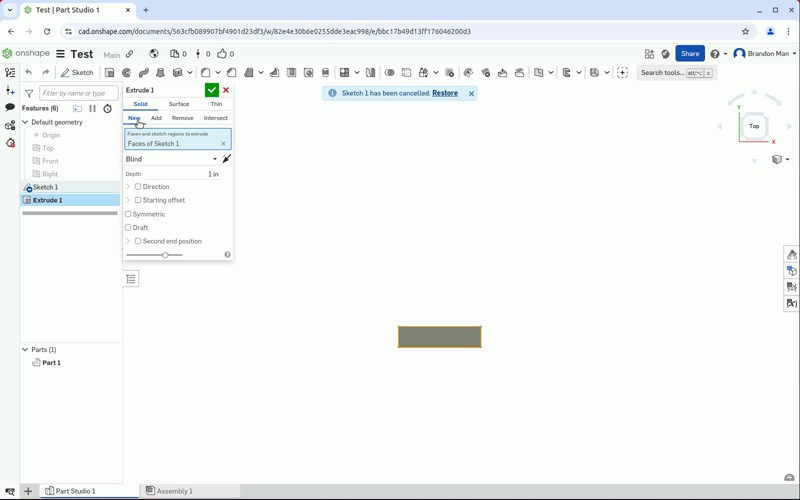
click(137, 120)
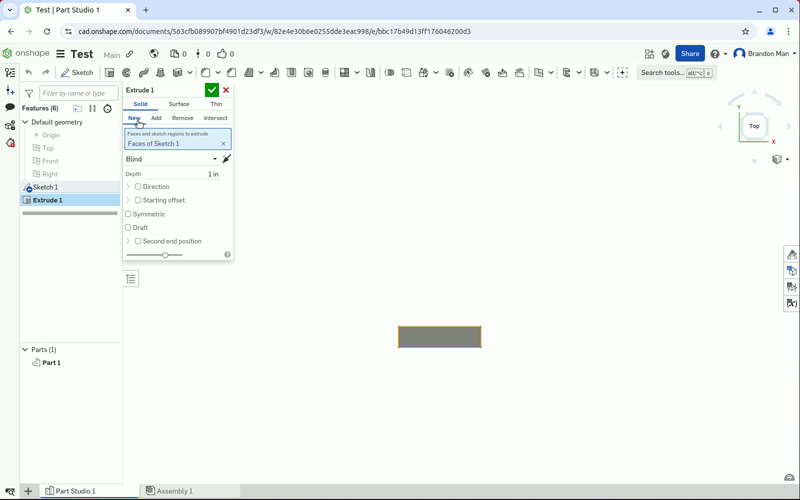
key(tab, 4)
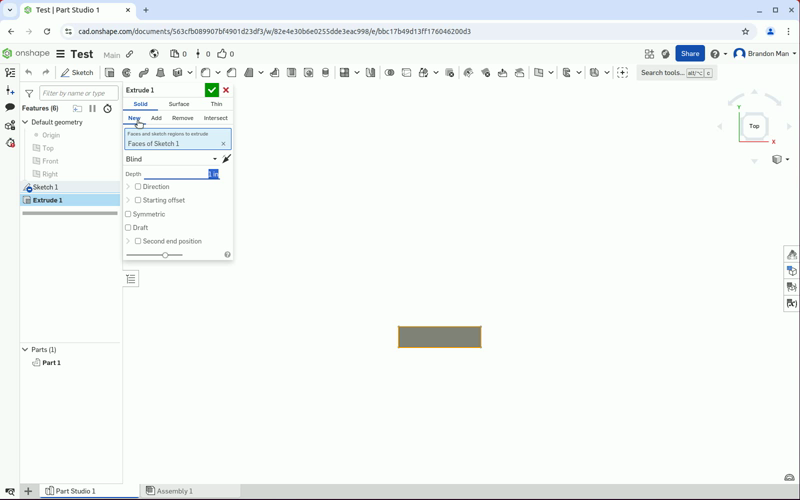
text(0.963)
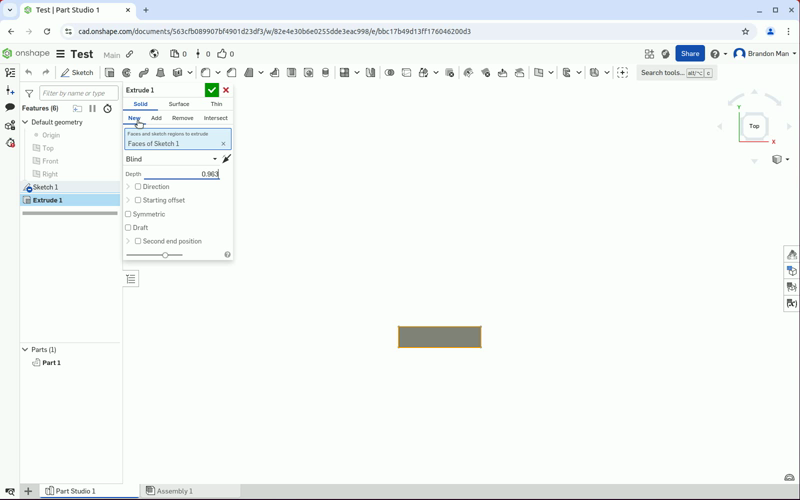
key(enter)
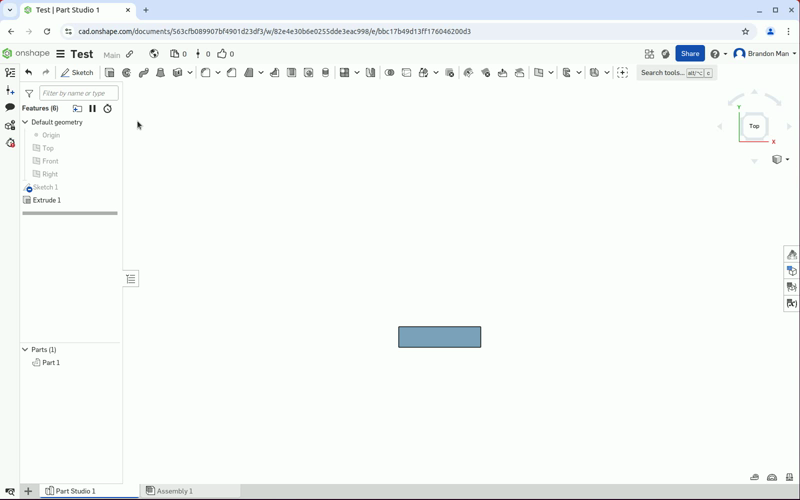
key(shift+h)
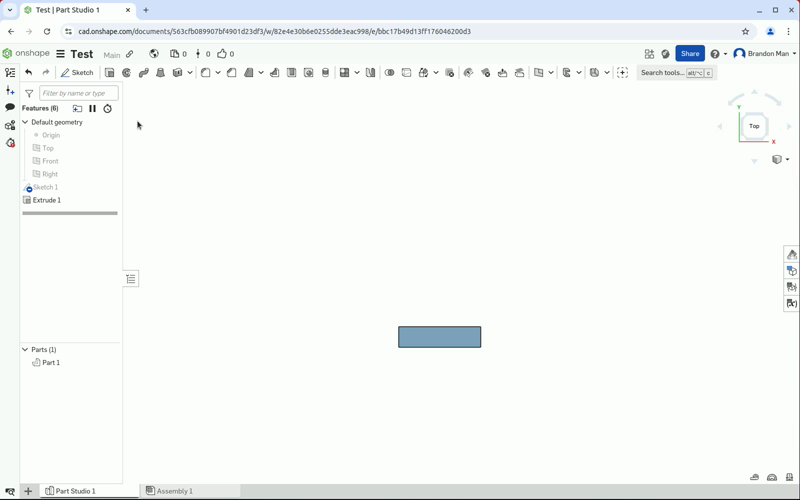
key(shift+h)
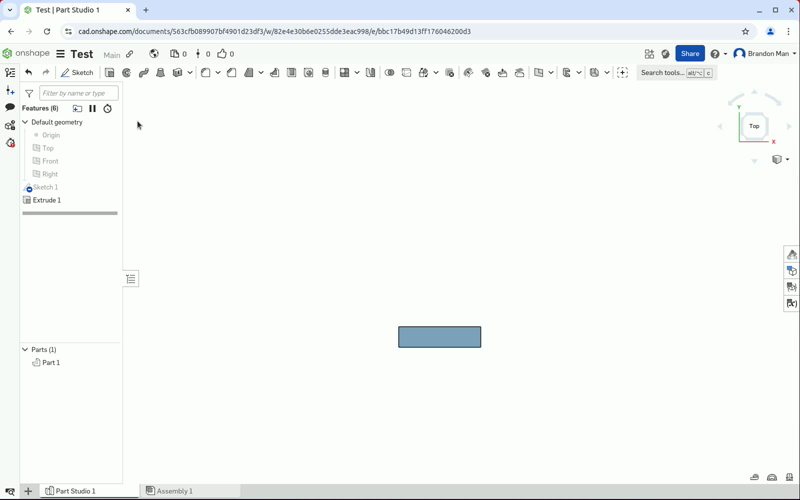
mouse_move(73, 189)
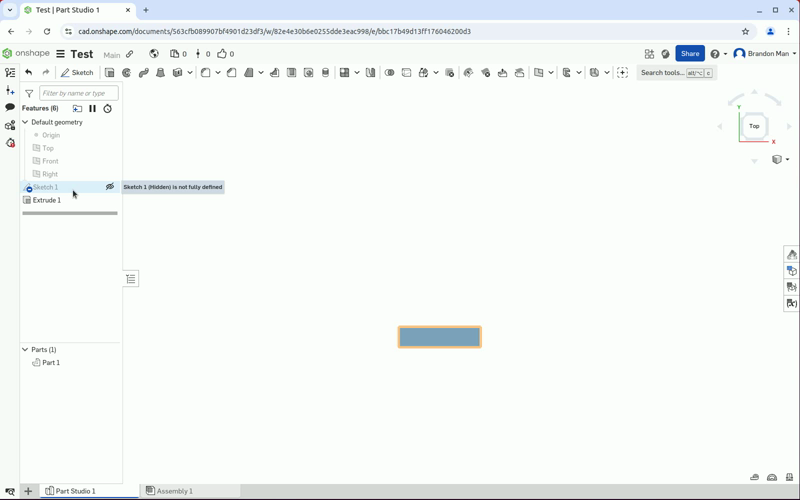
click(73, 189)
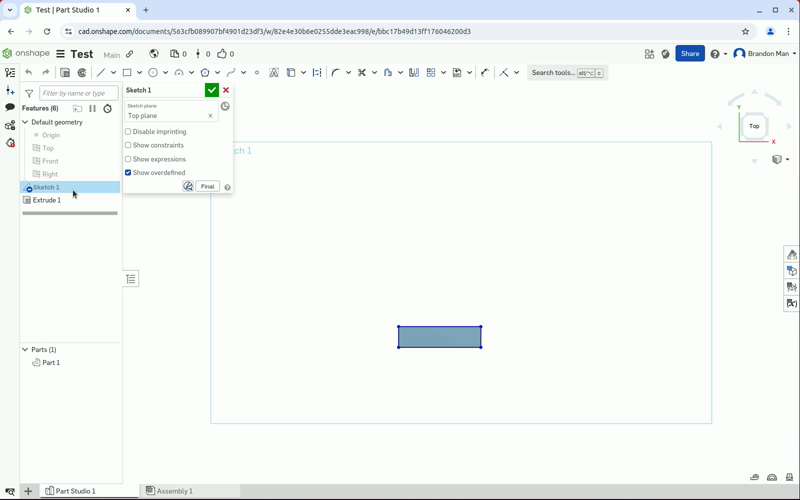
mouse_move(229, 92)
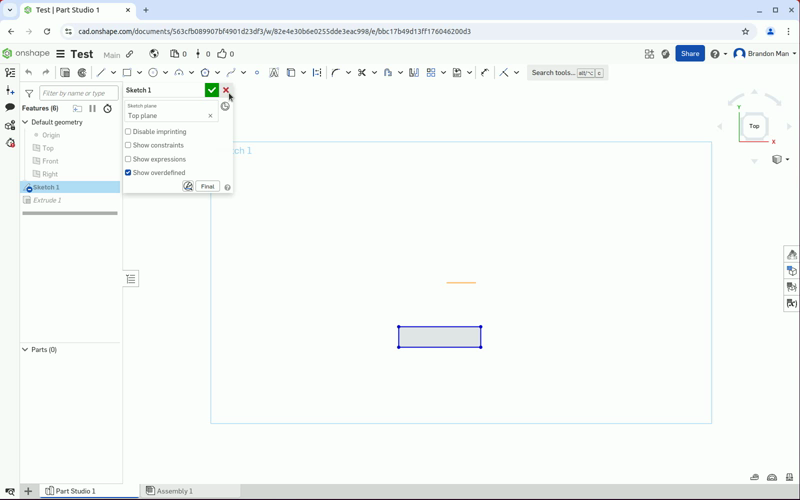
click(229, 92)
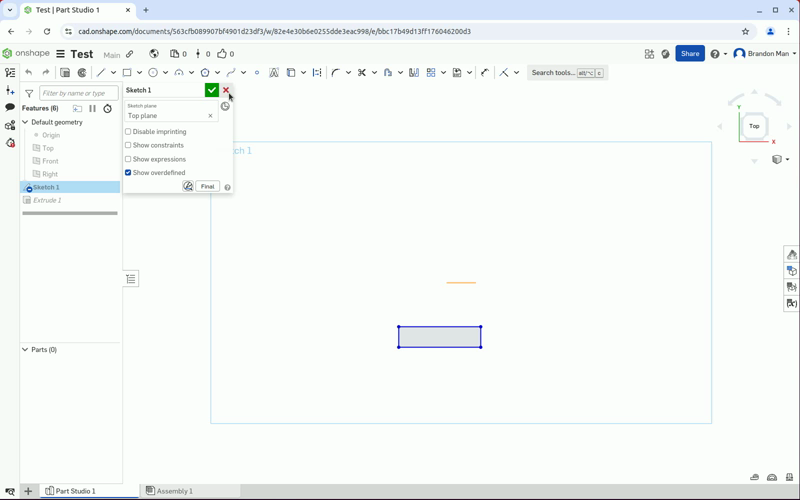
key(shift+s)
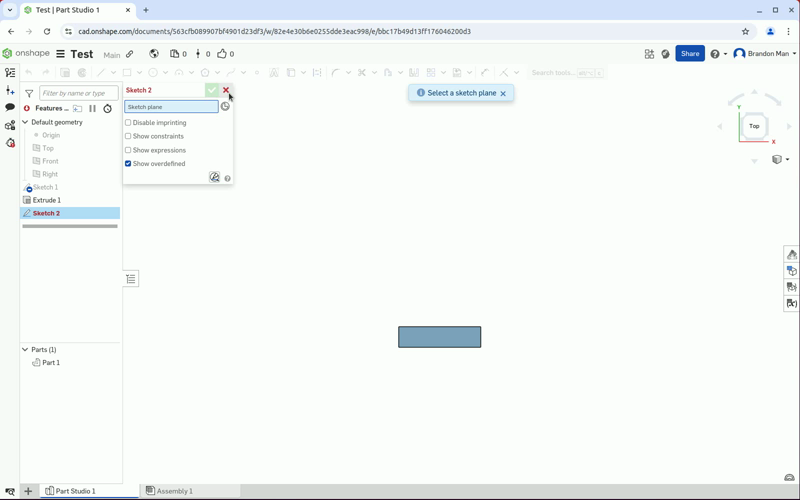
mouse_move(73, 150)
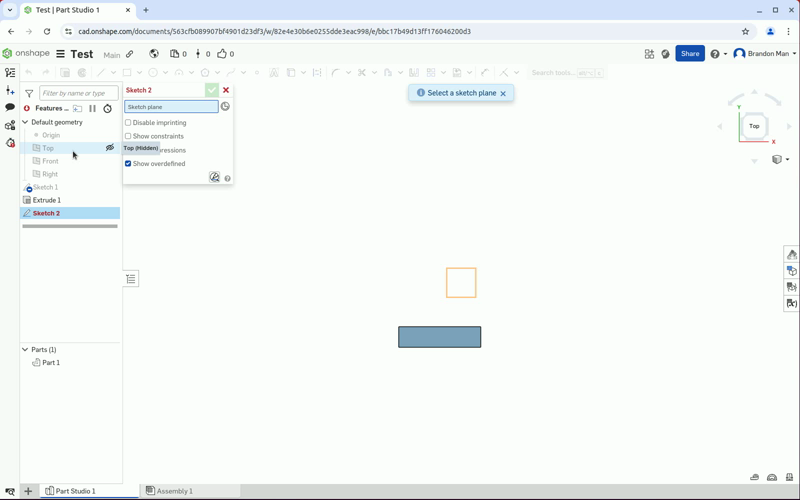
click(73, 150)
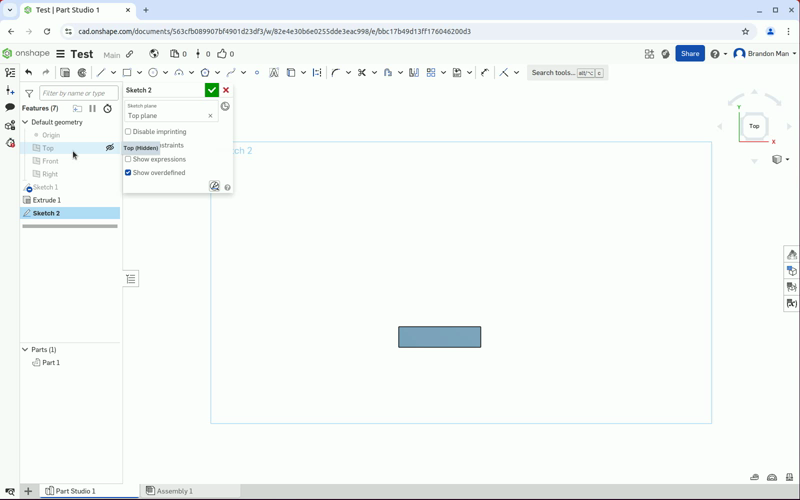
mouse_move(73, 352)
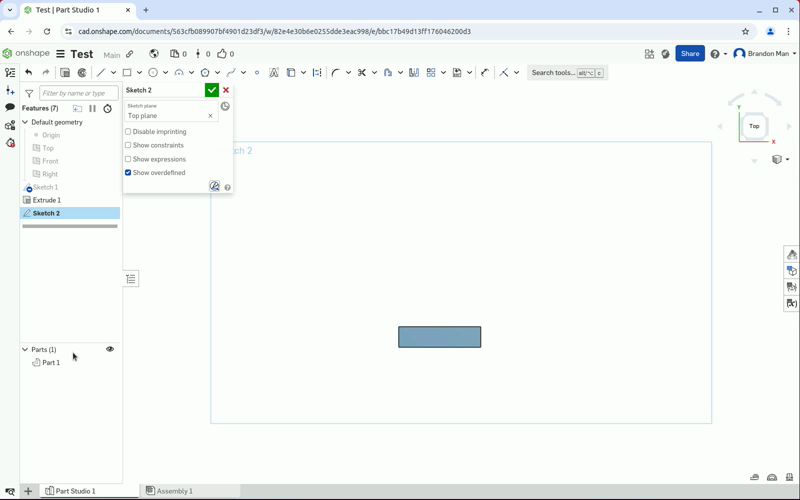
key(y)
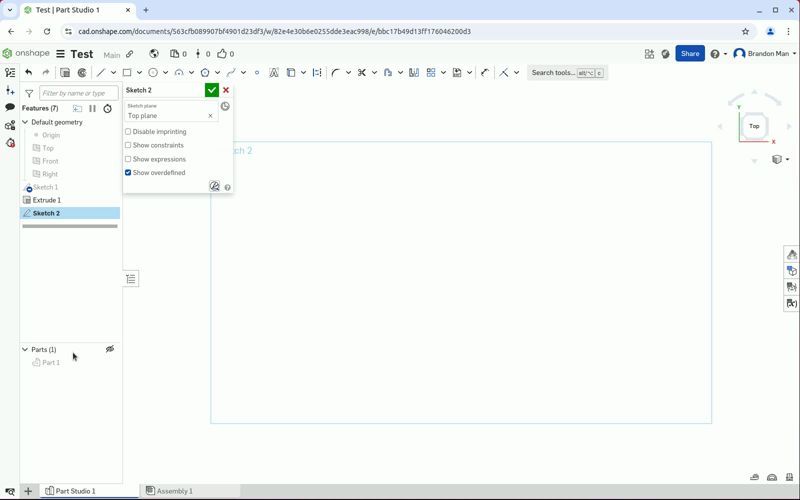
key(l)
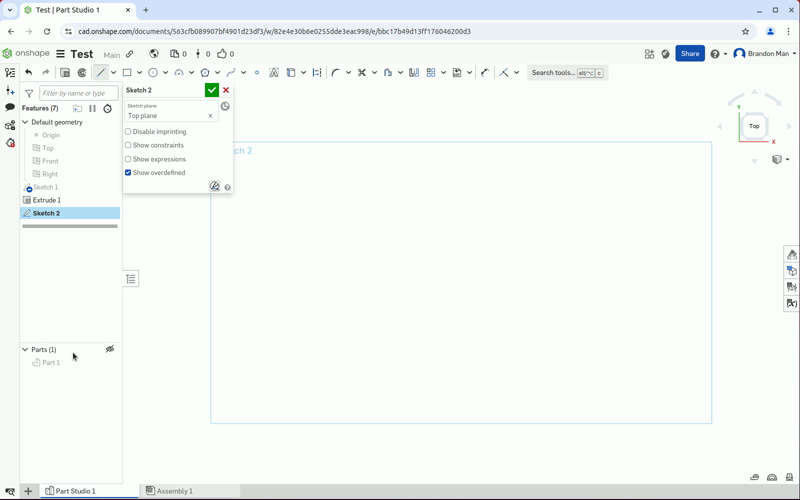
key_down(shift)
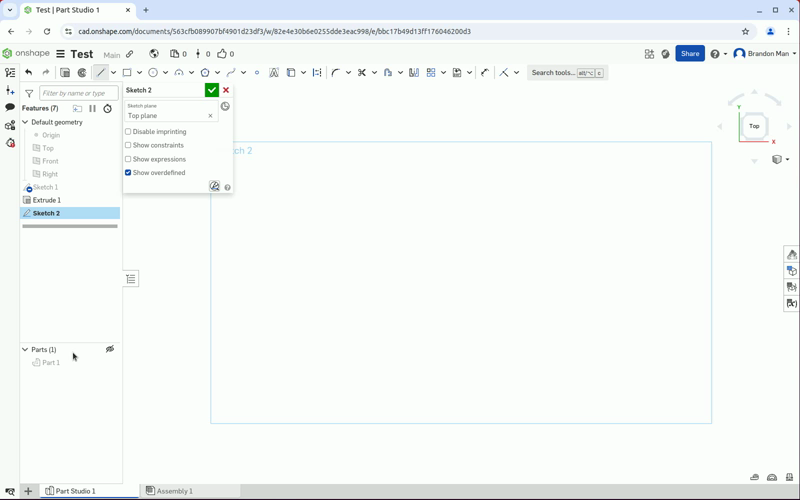
mouse_move(397, 265)
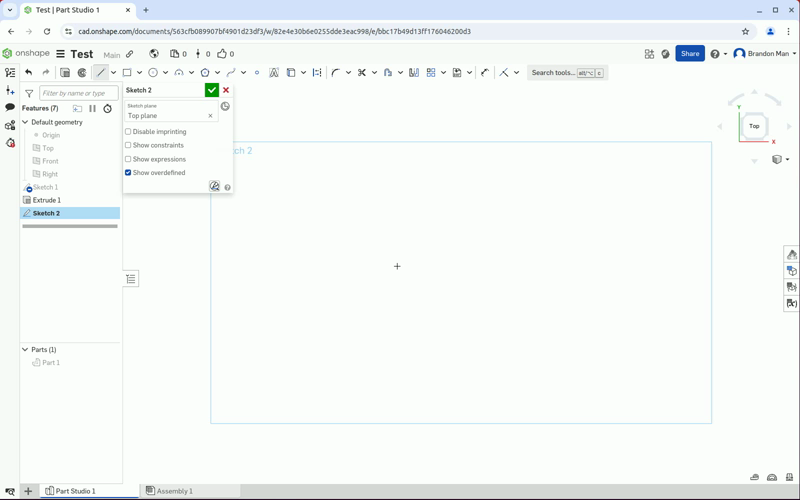
click(397, 265)
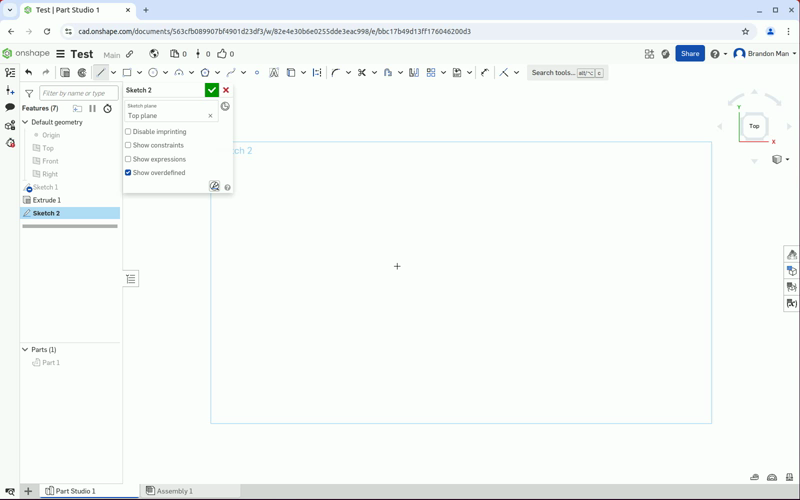
key_up(shift)
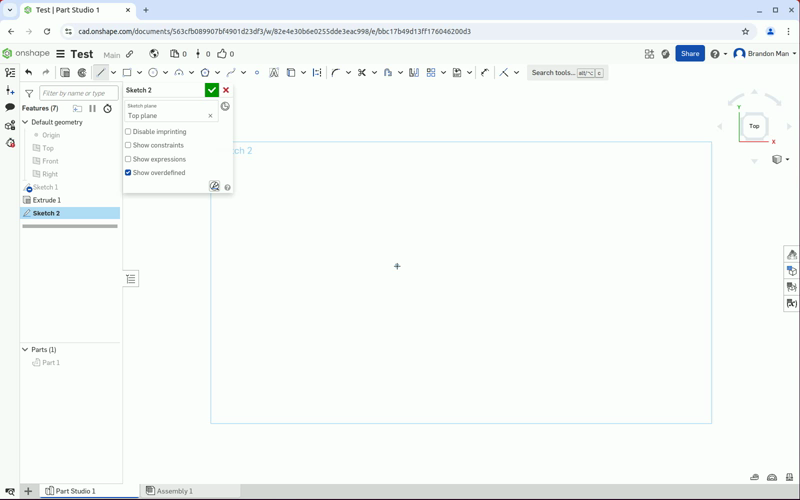
key_down(shift)
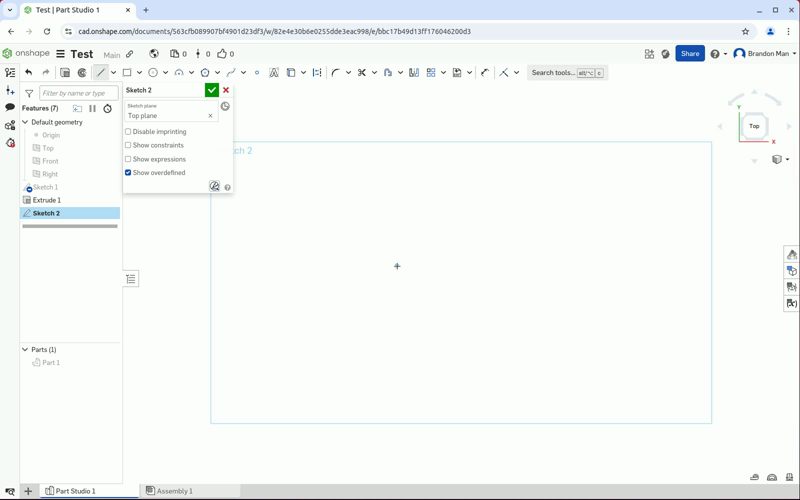
mouse_move(479, 292)
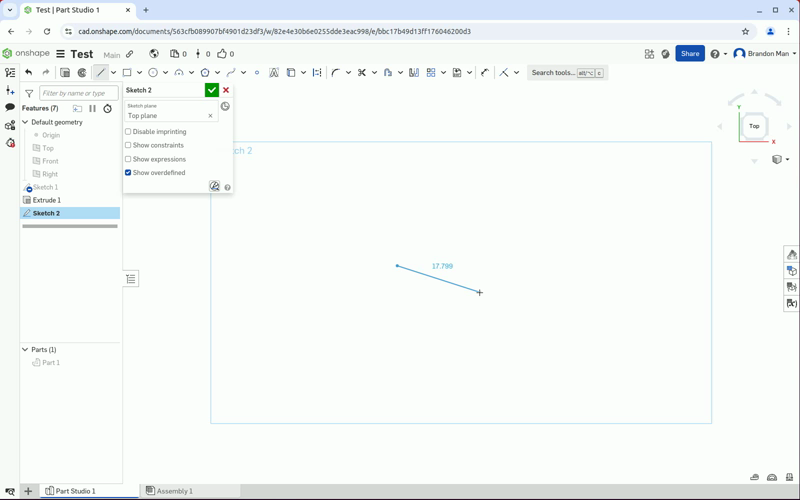
click(479, 292)
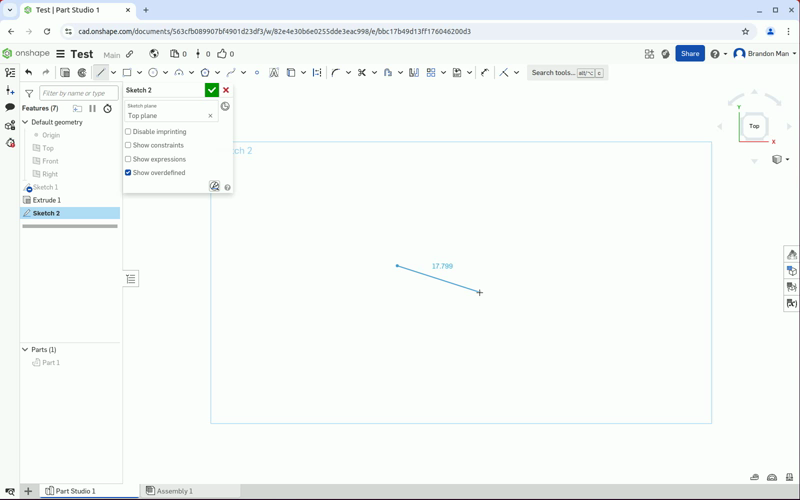
key_up(shift)
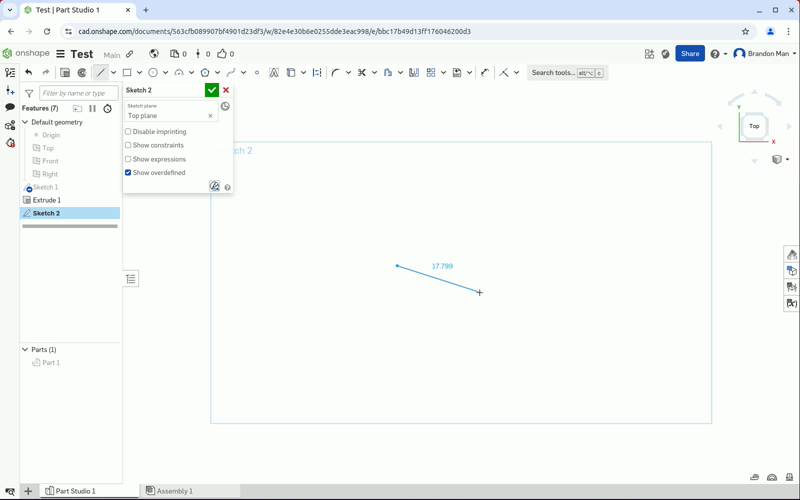
key_down(shift)
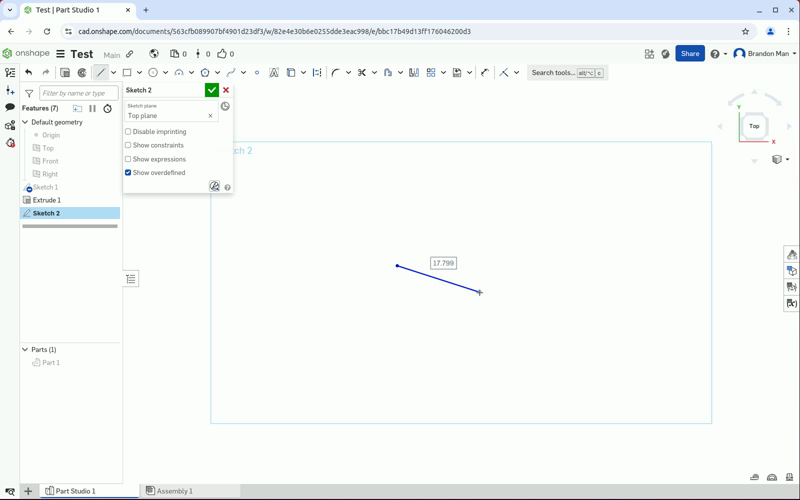
mouse_move(509, 292)
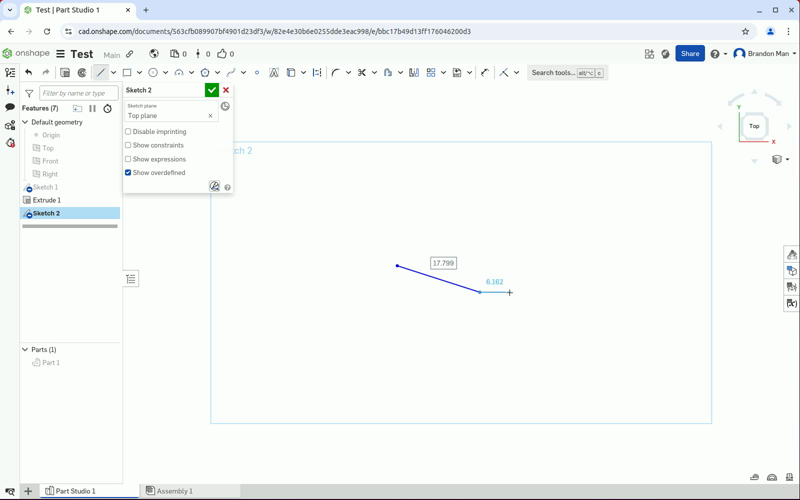
mouse_move(479, 238)
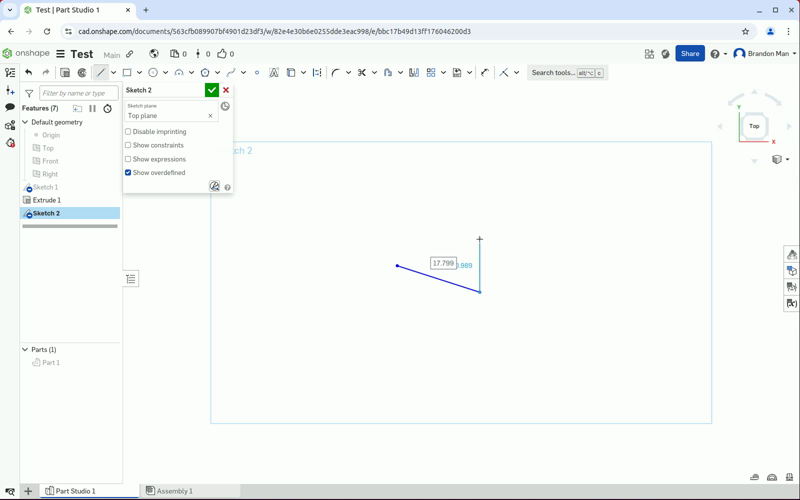
click(479, 238)
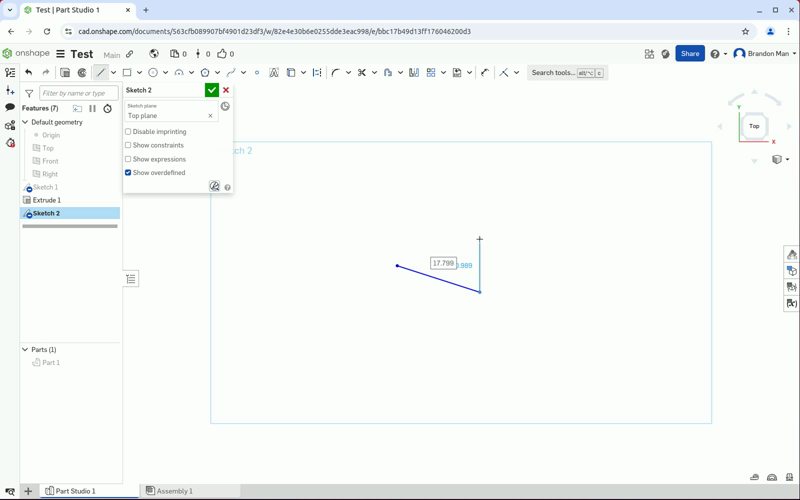
key_up(shift)
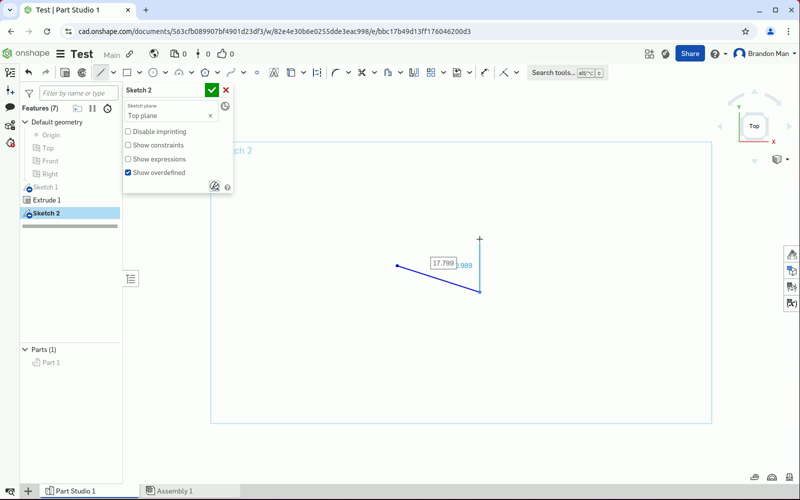
key_down(shift)
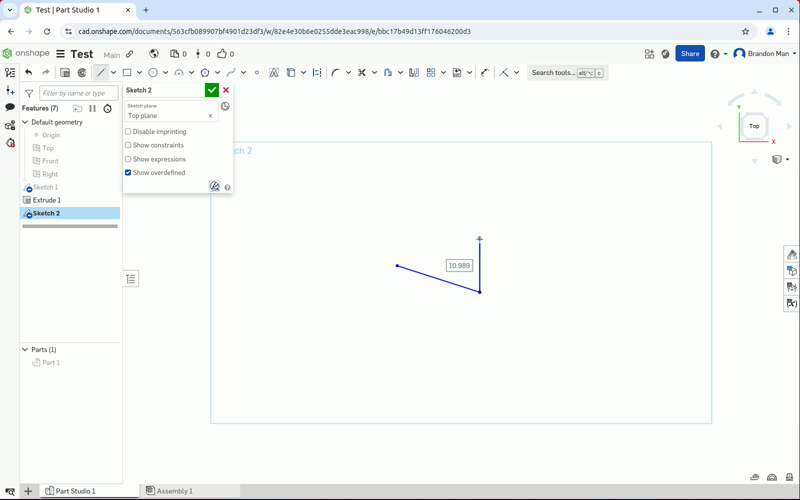
mouse_move(397, 238)
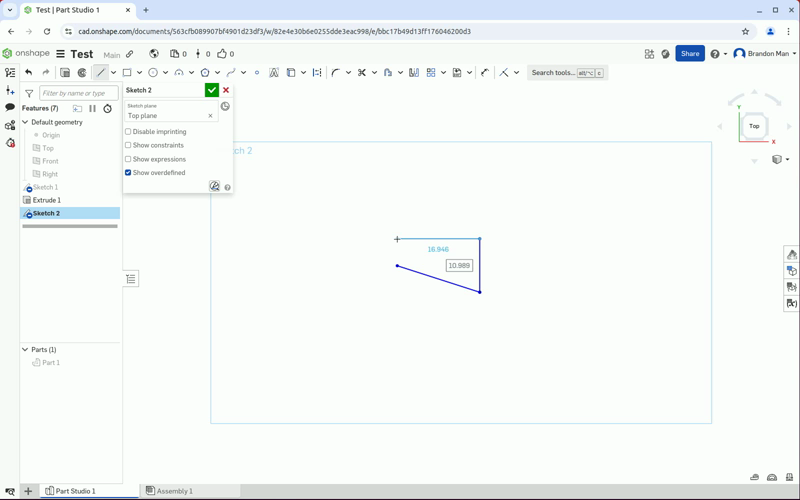
click(397, 238)
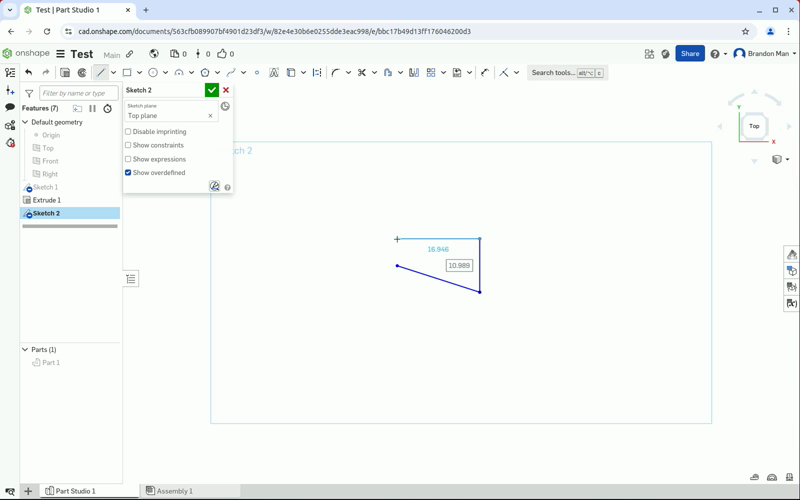
key_up(shift)
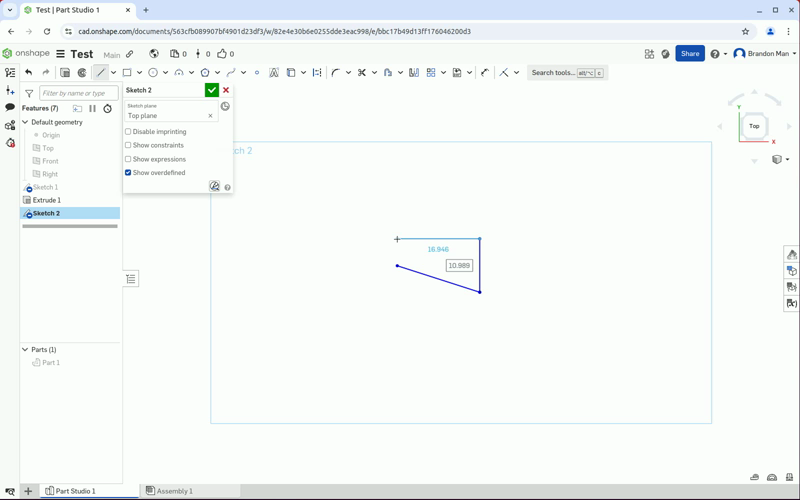
mouse_move(427, 238)
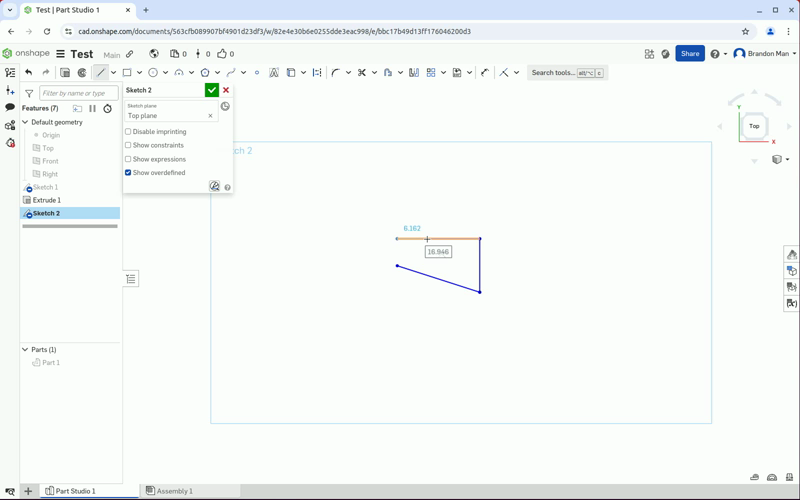
key_down(shift)
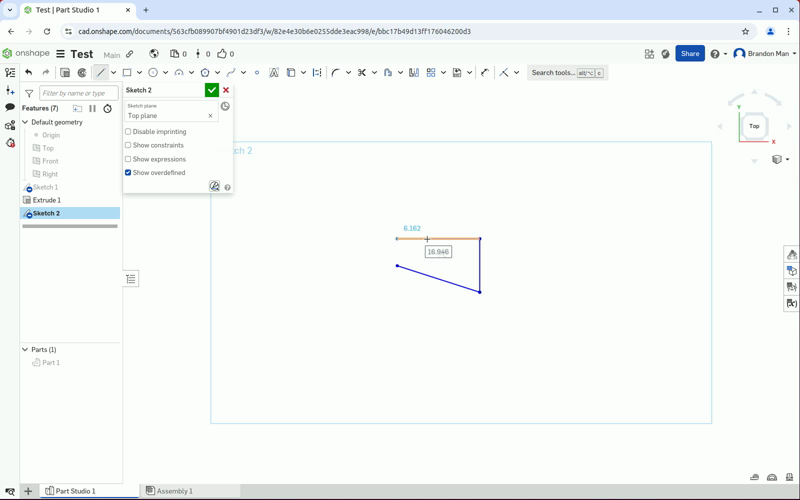
mouse_move(397, 265)
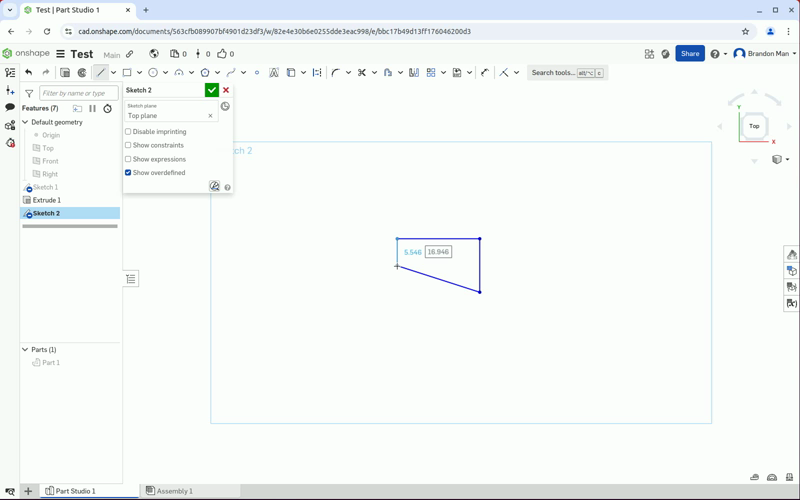
key_up(shift)
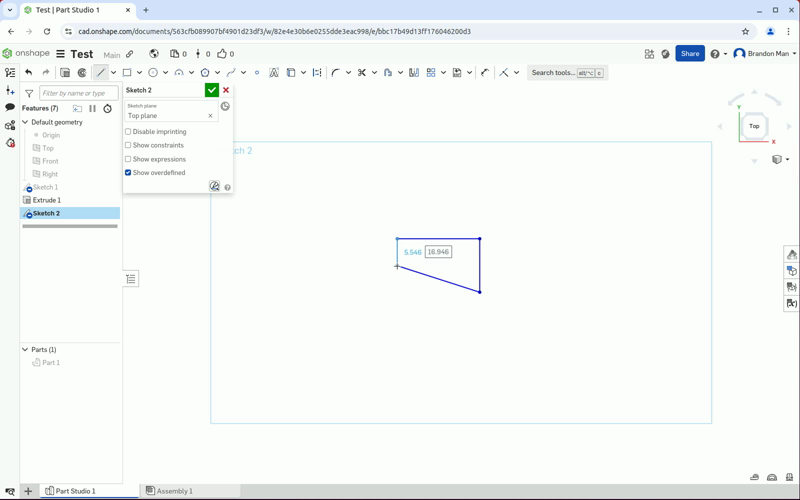
click(397, 265)
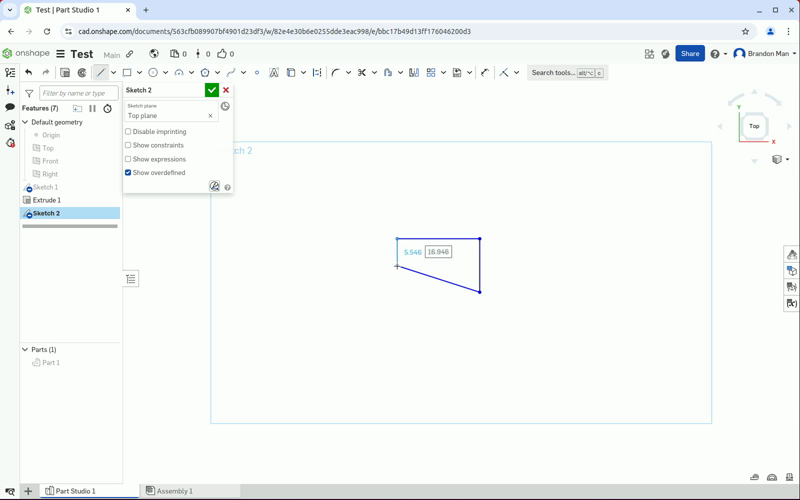
key(esc)
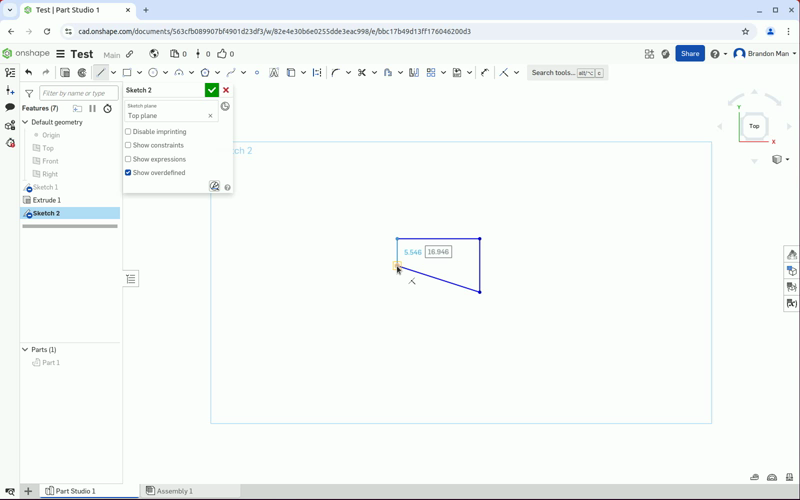
mouse_move(432, 254)
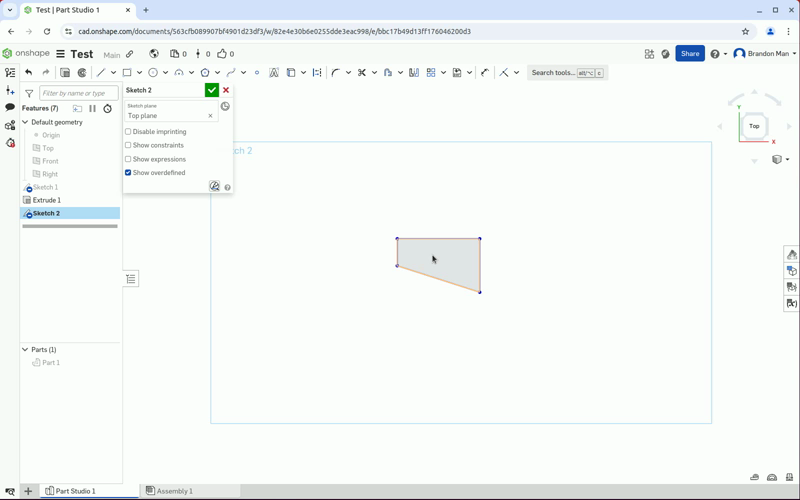
click(432, 254)
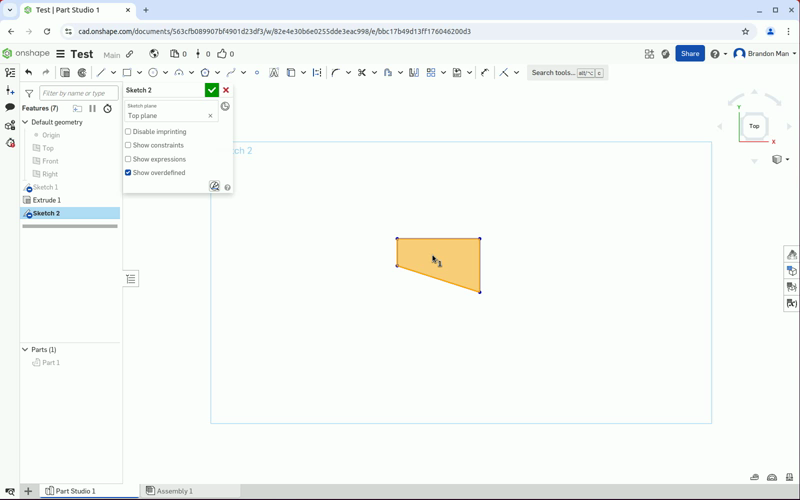
mouse_move(73, 352)
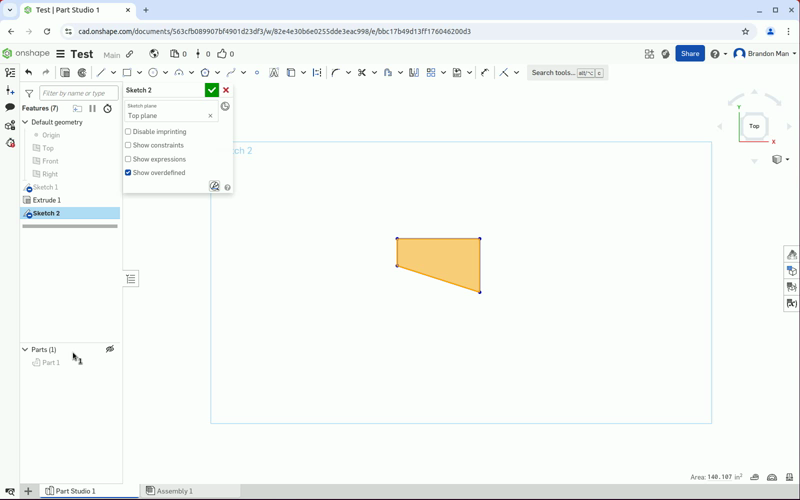
key(shift+y)
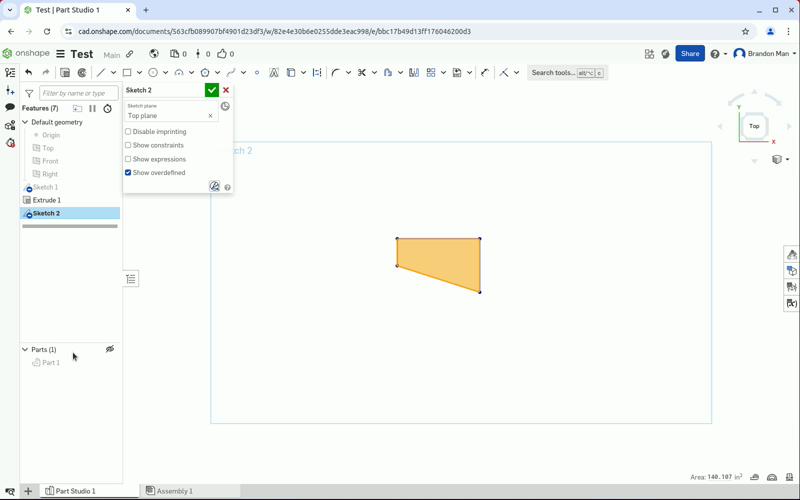
key(shift+e)
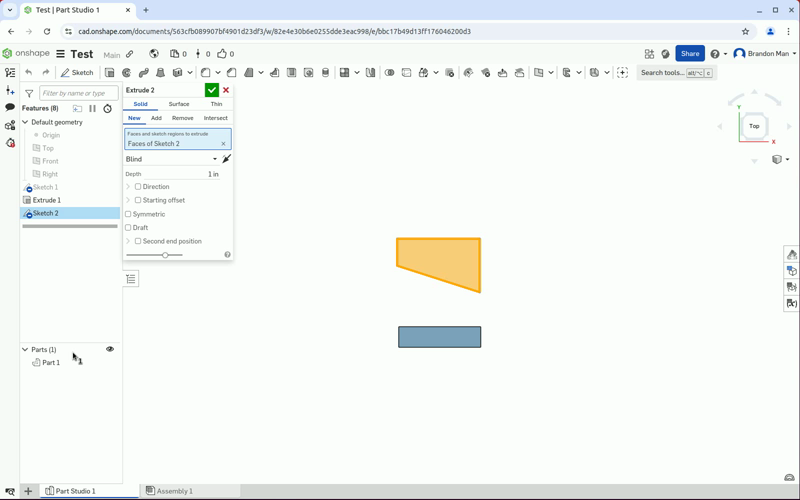
mouse_move(143, 106)
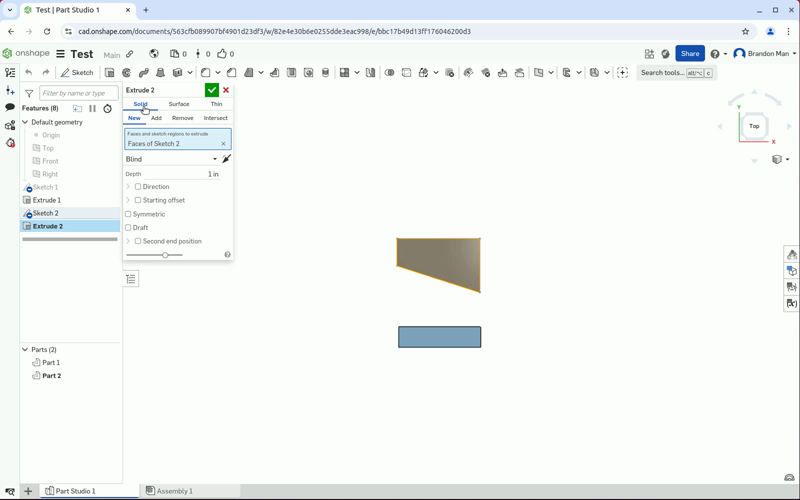
click(143, 106)
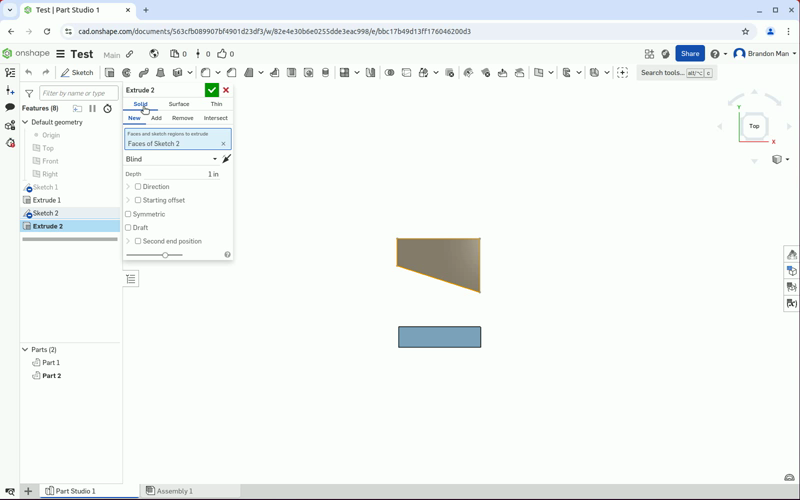
mouse_move(137, 120)
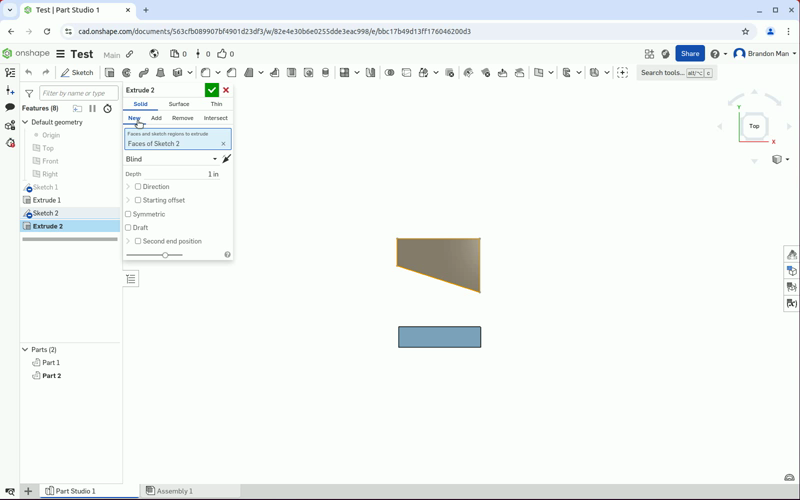
click(137, 120)
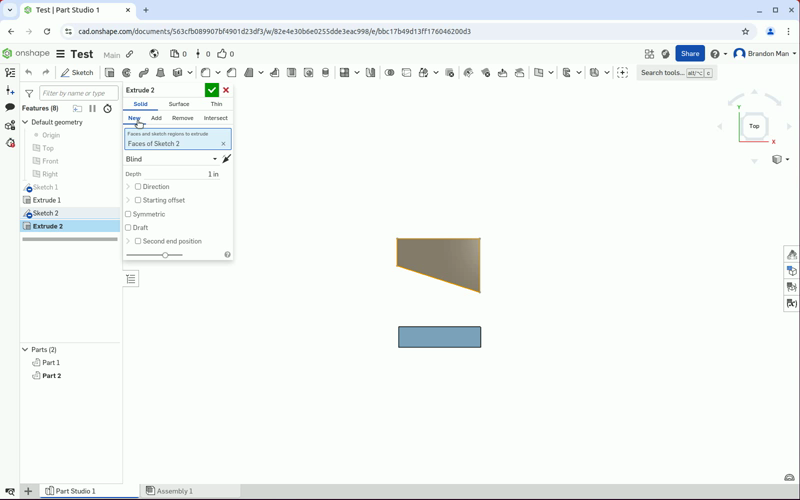
key(tab, 4)
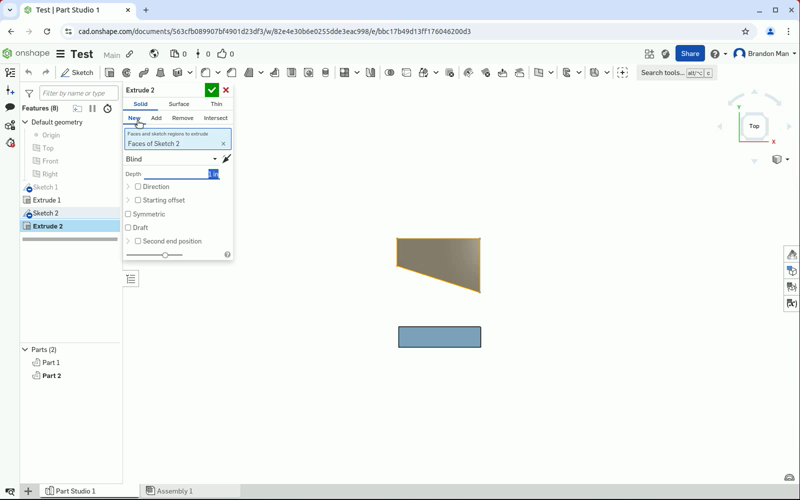
text(0.963)
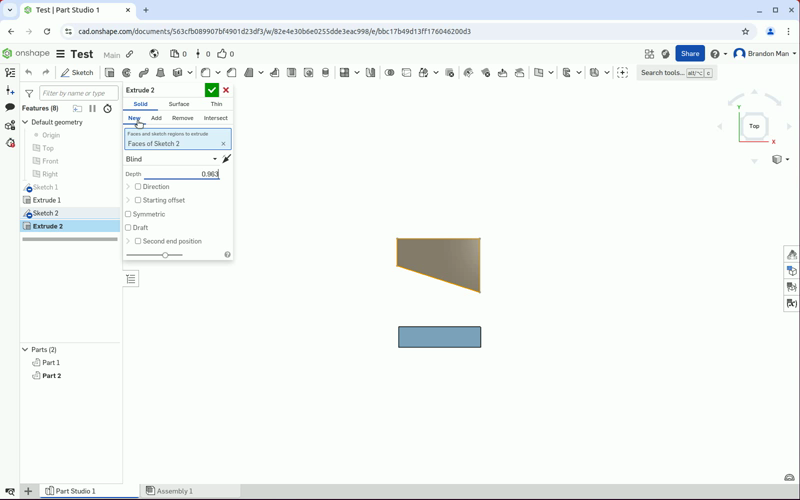
key(enter)
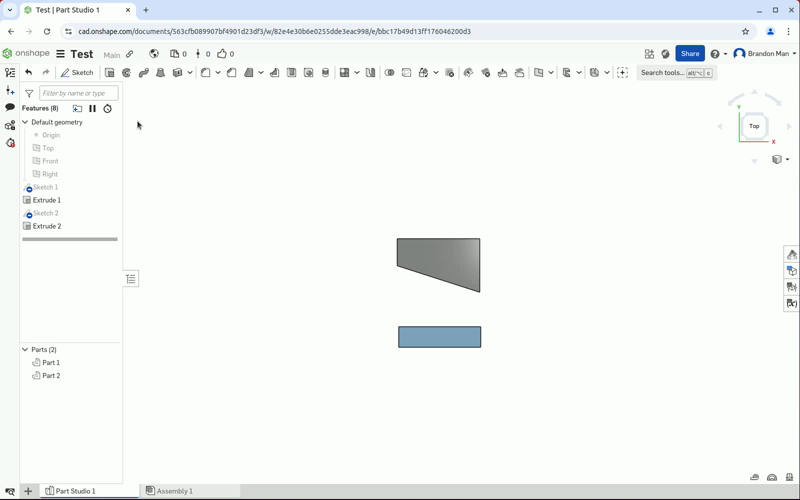
key(shift+h)
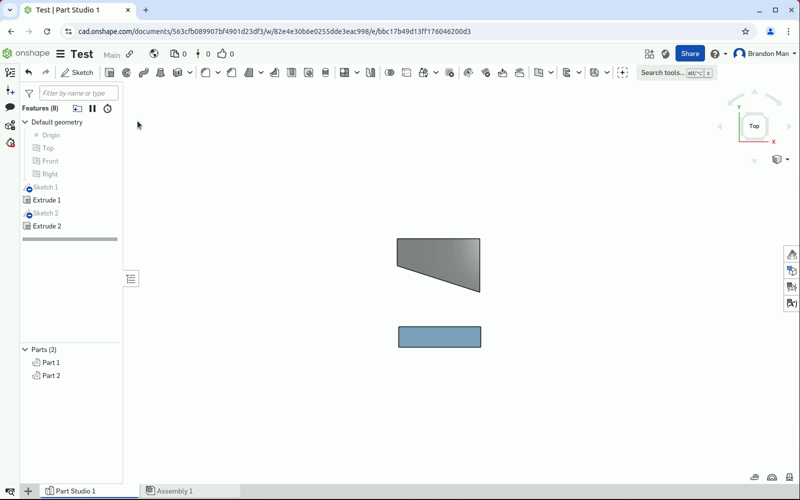
key(shift+h)
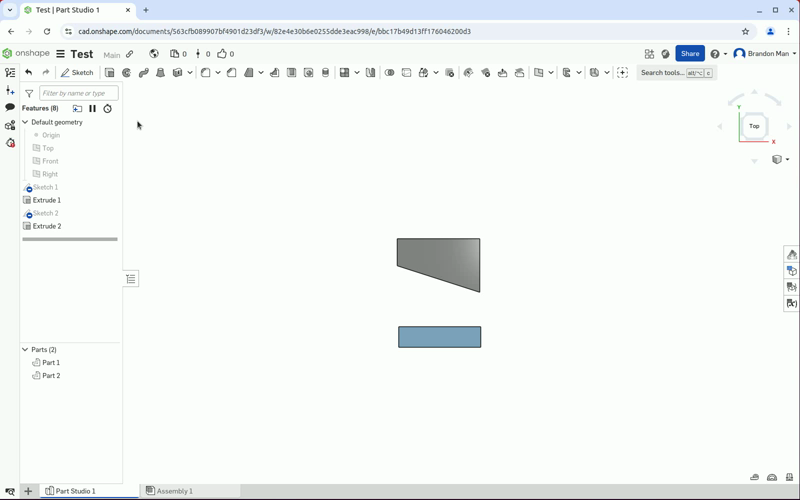
mouse_move(73, 189)
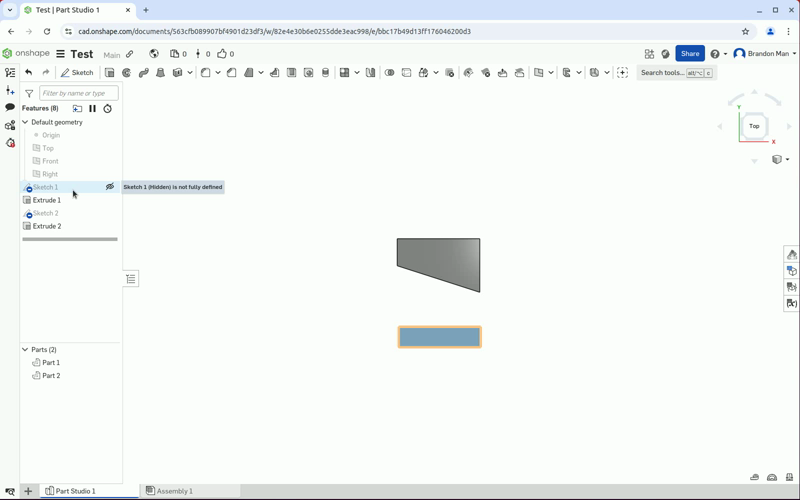
click(73, 189)
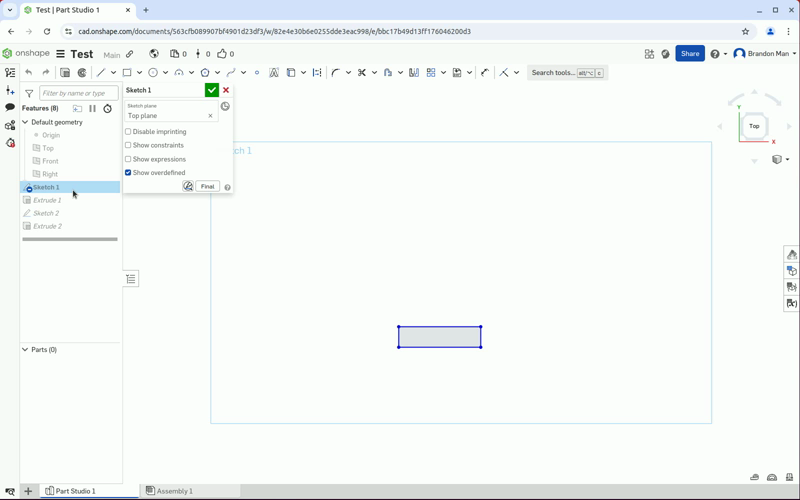
mouse_move(229, 92)
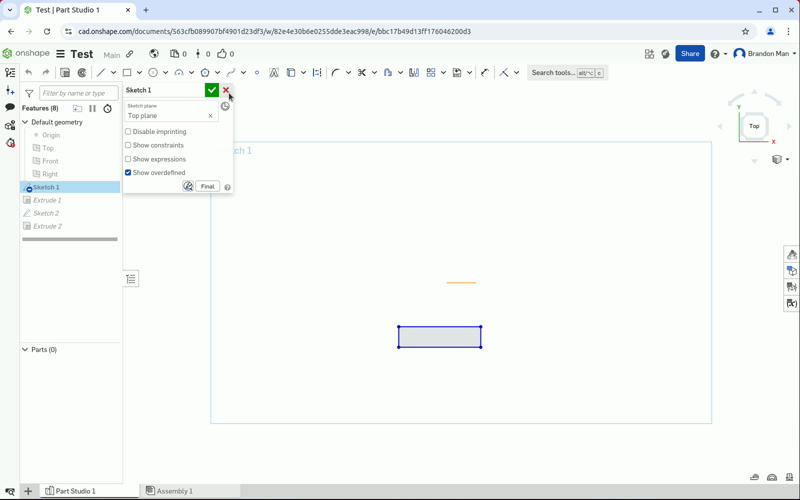
click(229, 92)
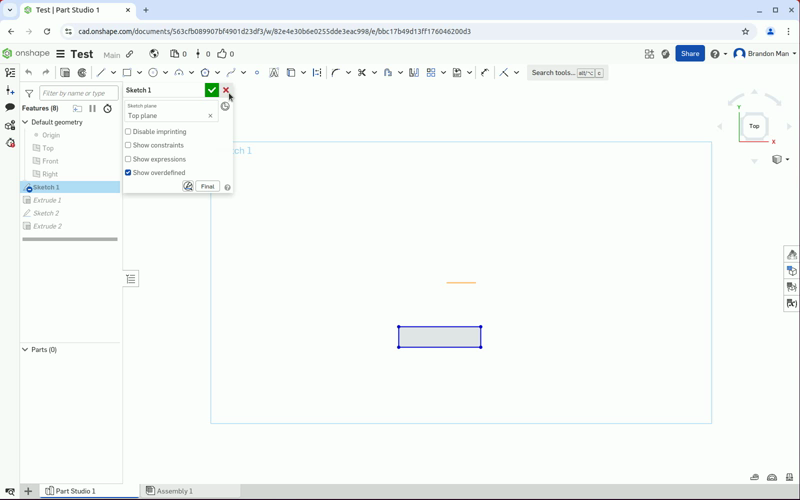
key(shift+s)
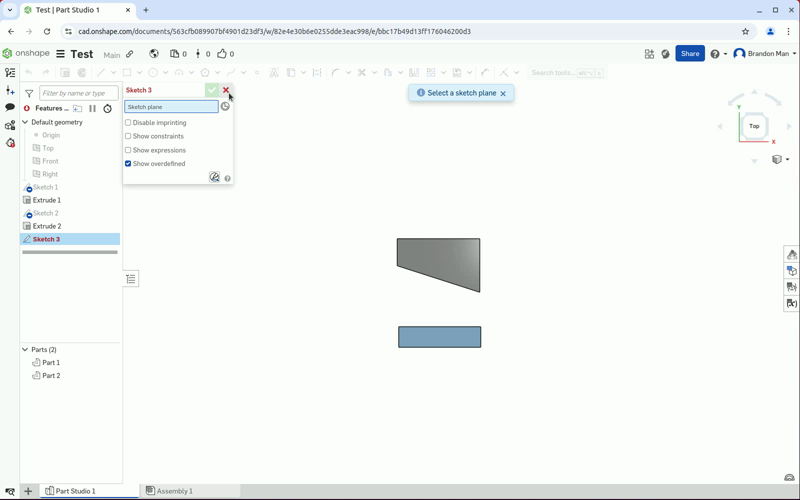
mouse_move(73, 150)
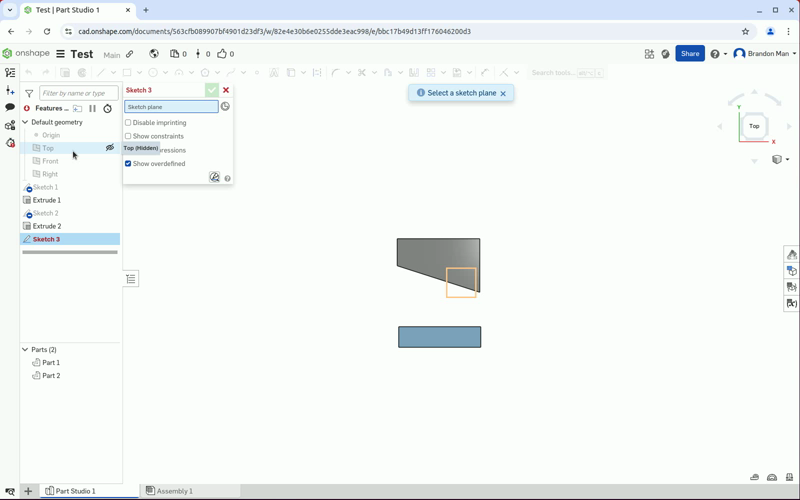
click(73, 150)
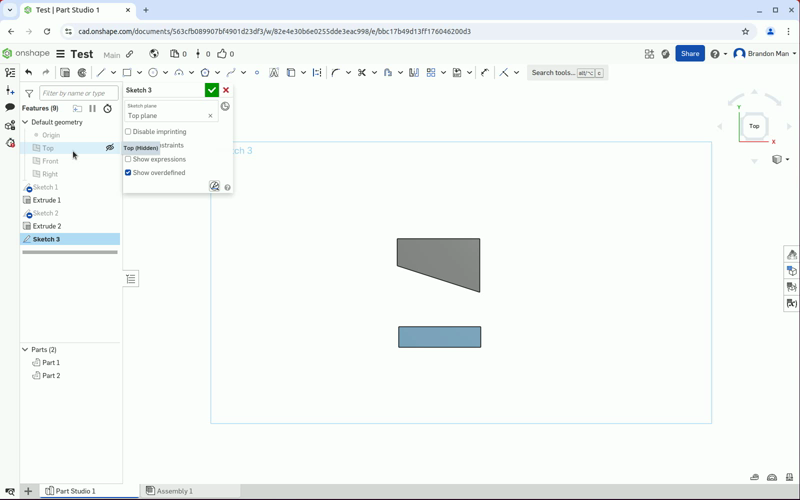
mouse_move(73, 352)
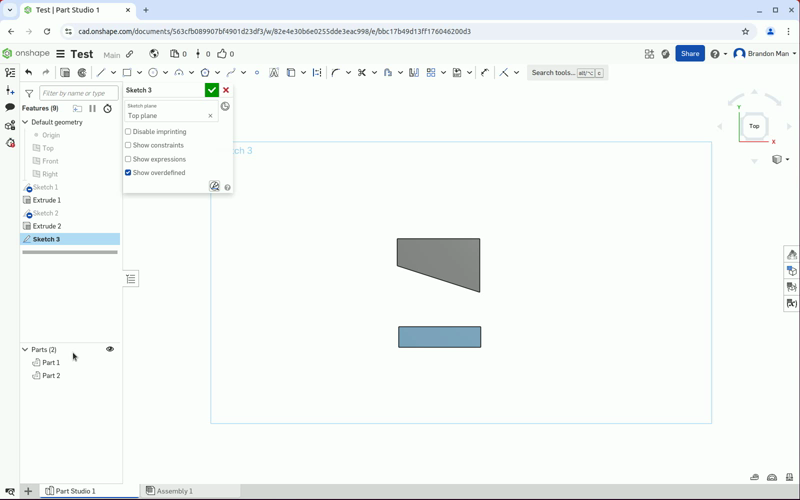
key(y)
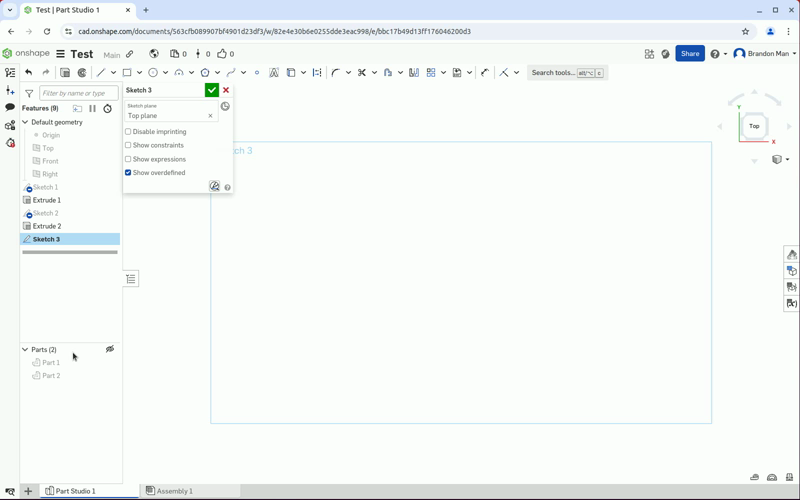
key(l)
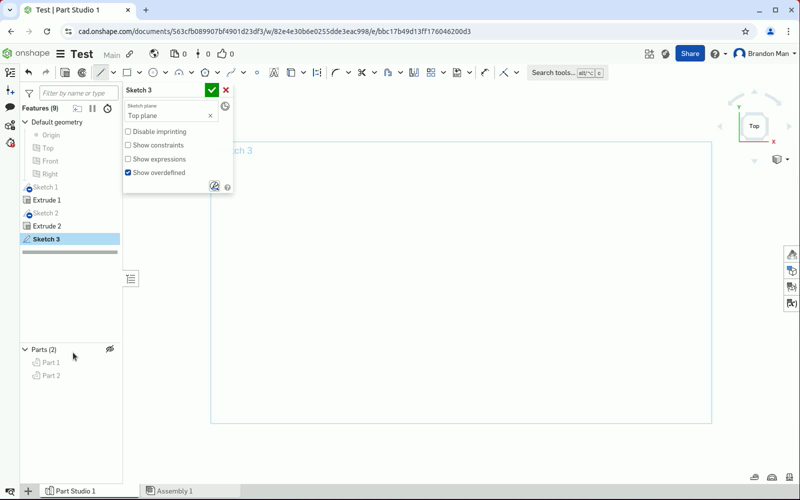
key_down(shift)
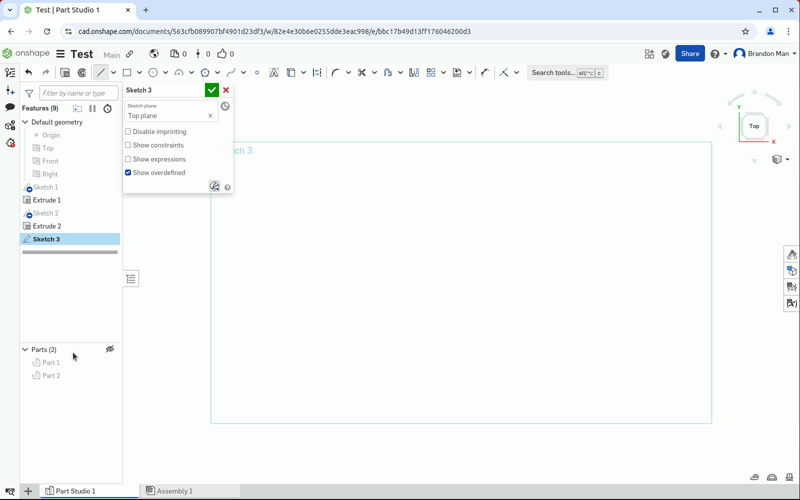
mouse_move(491, 290)
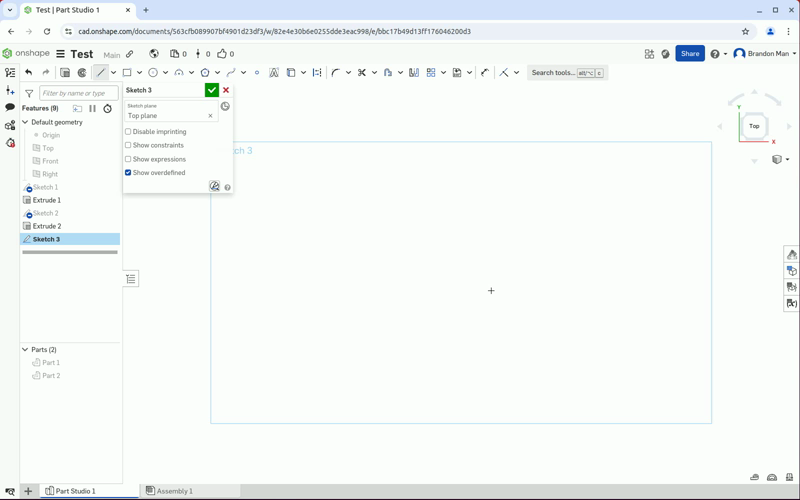
click(491, 290)
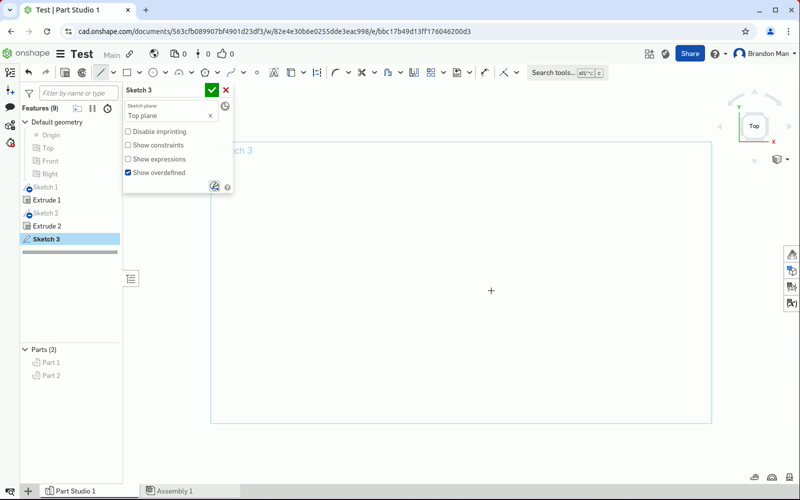
key_up(shift)
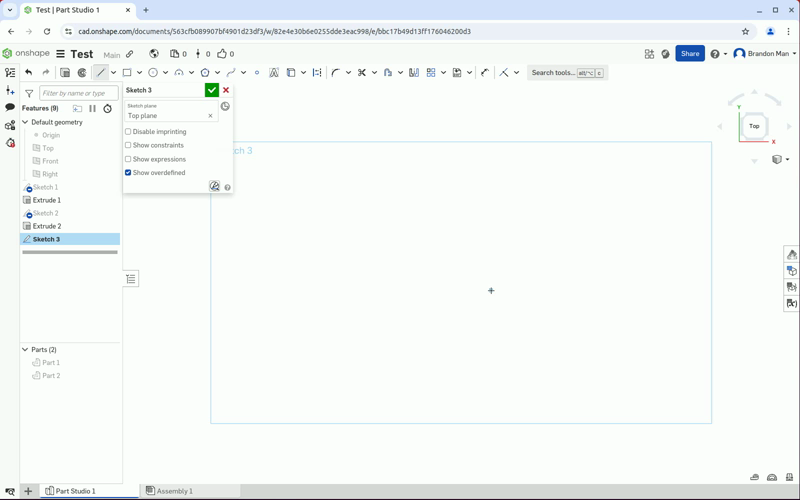
key_down(shift)
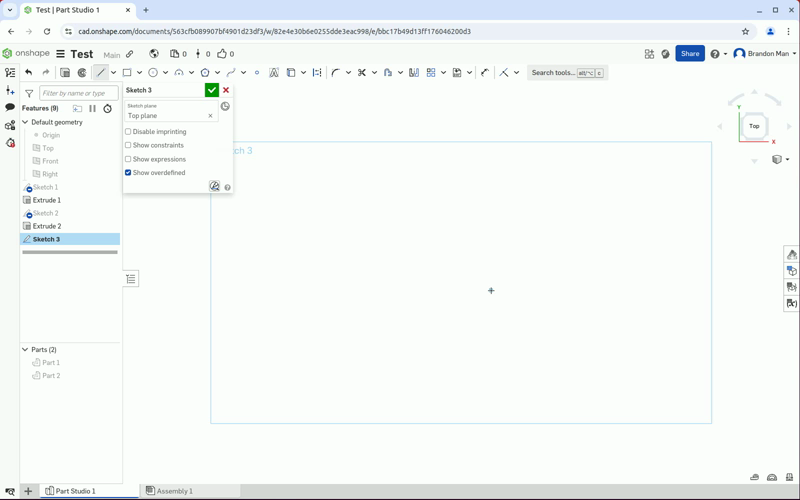
mouse_move(573, 290)
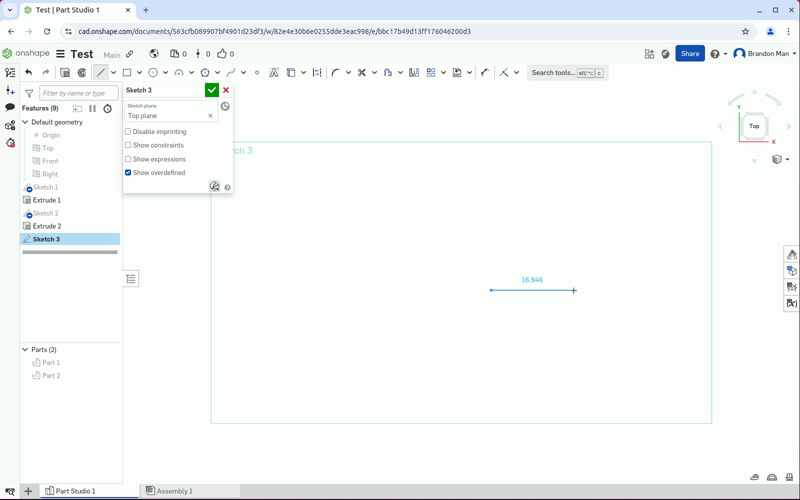
click(573, 290)
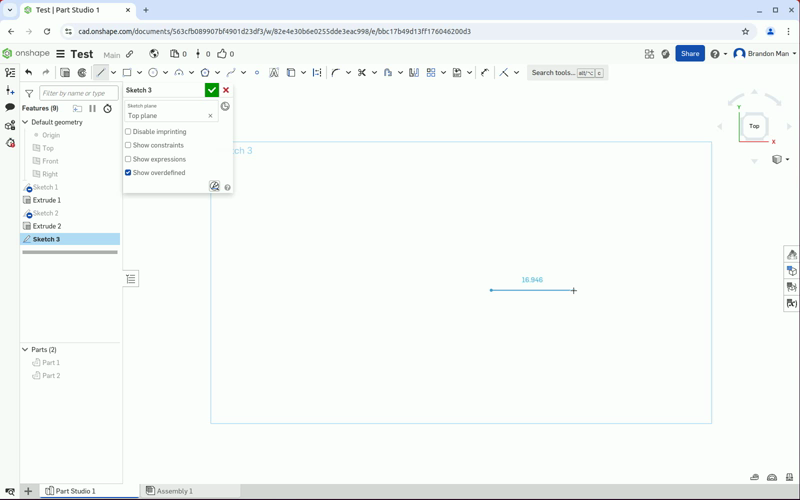
key_up(shift)
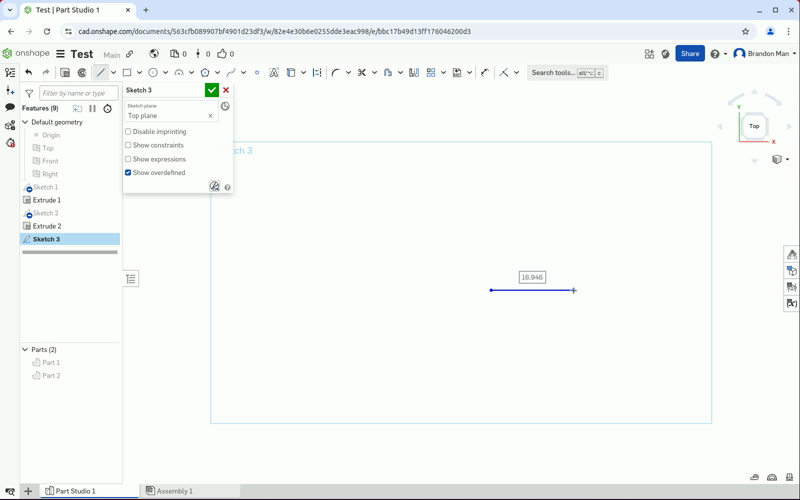
key_down(shift)
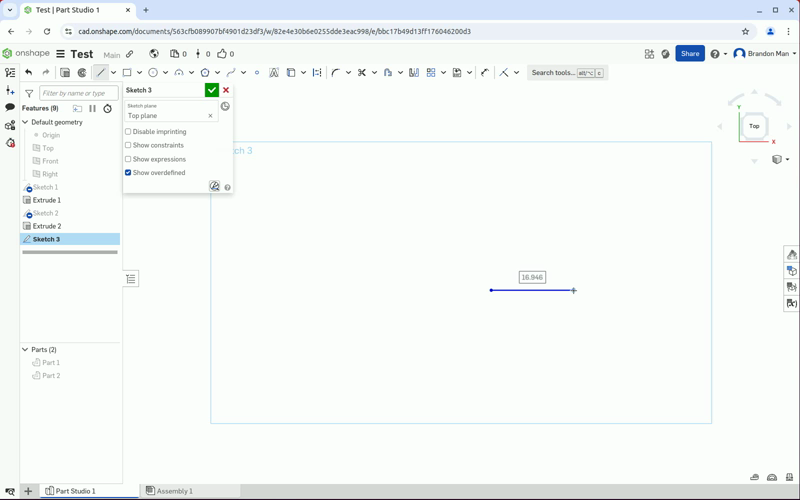
mouse_move(491, 263)
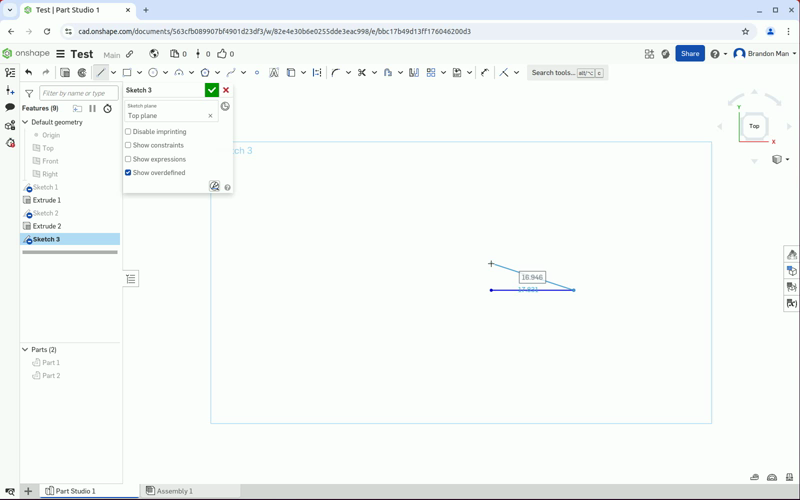
click(491, 263)
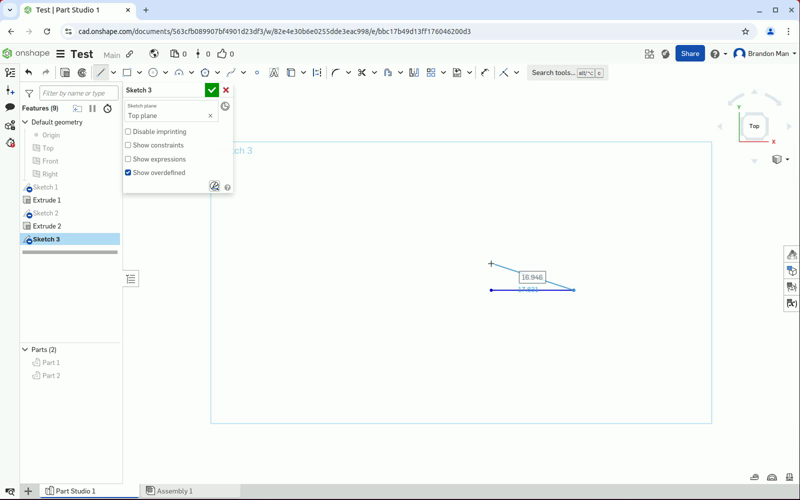
key_up(shift)
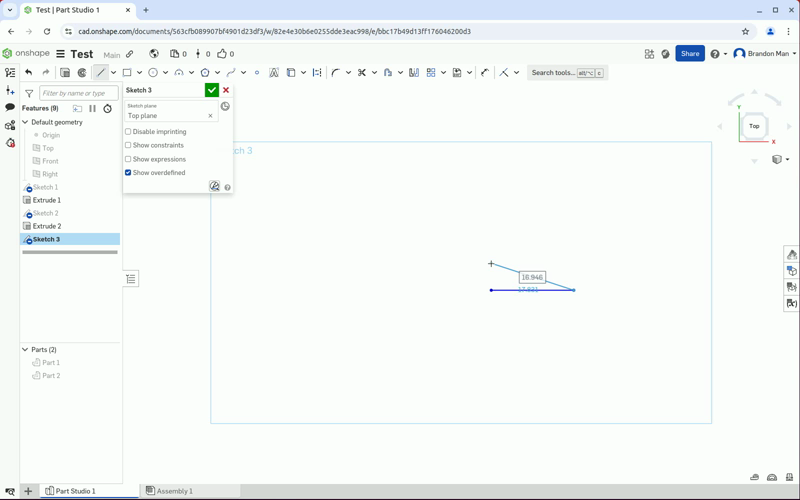
mouse_move(521, 263)
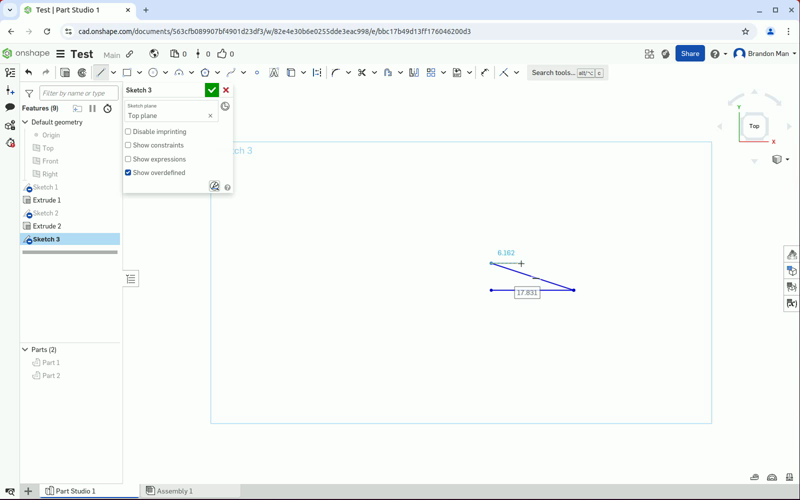
key_down(shift)
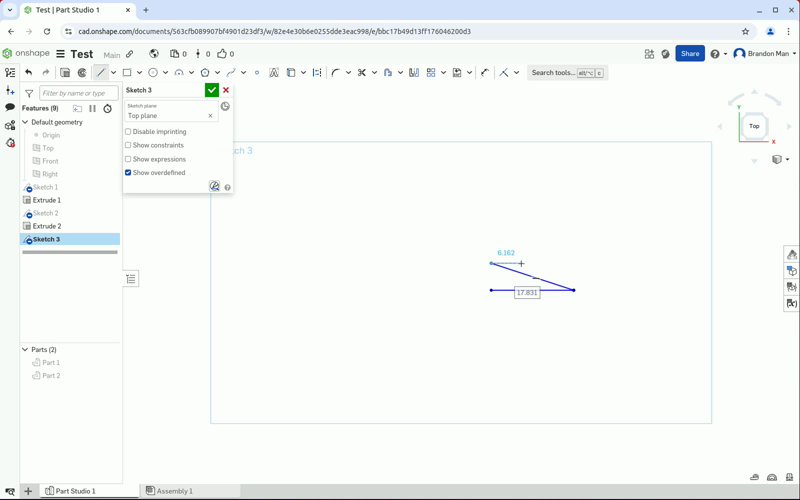
mouse_move(491, 290)
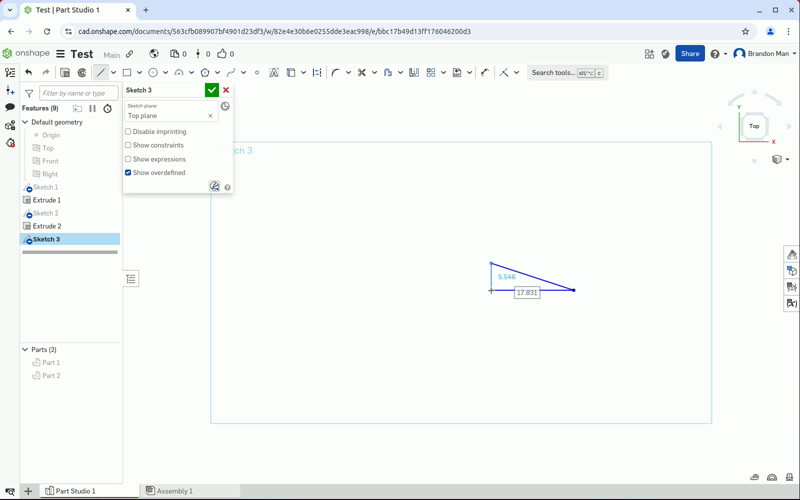
key_up(shift)
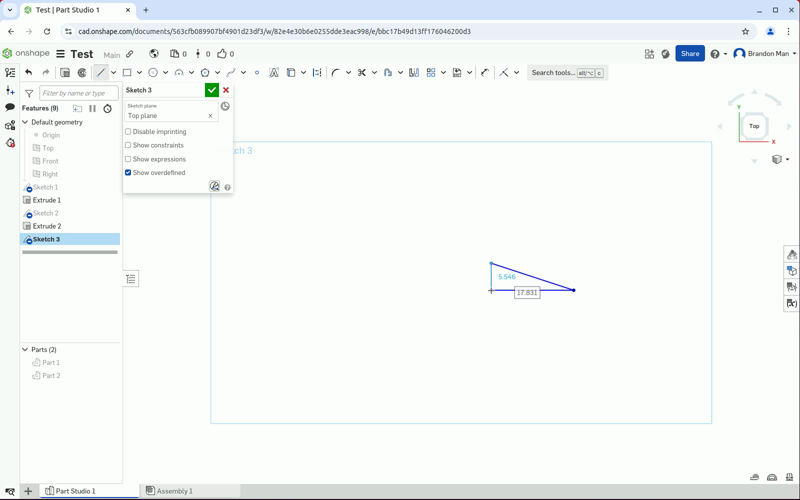
click(491, 290)
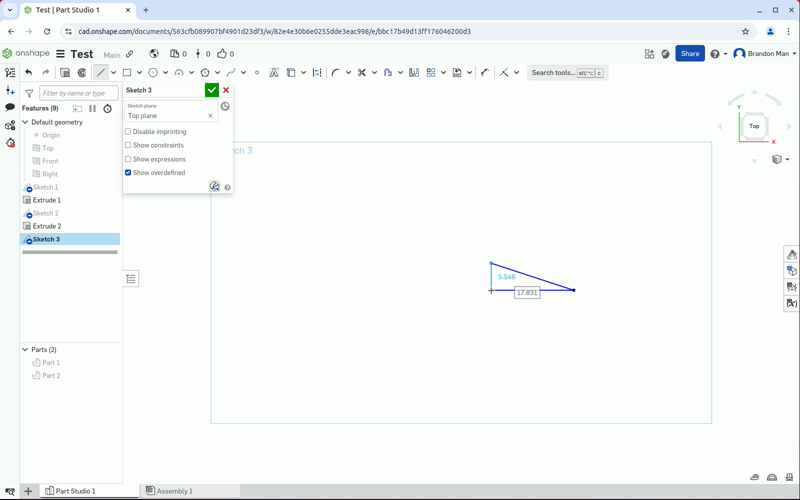
key(esc)
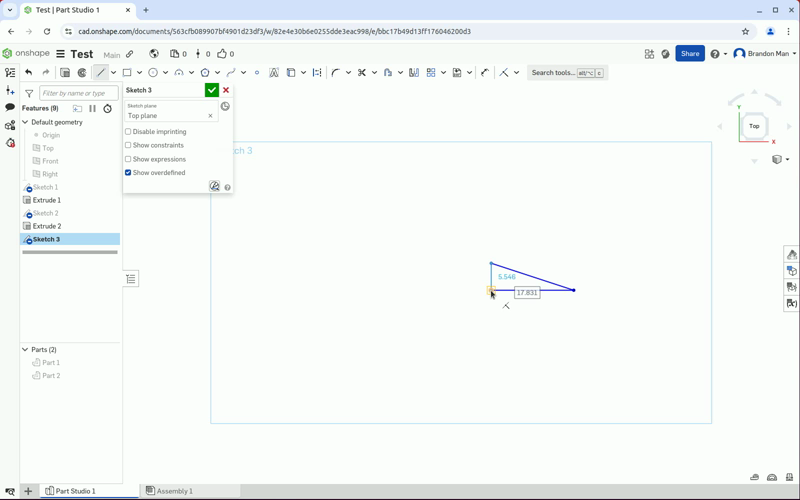
mouse_move(529, 277)
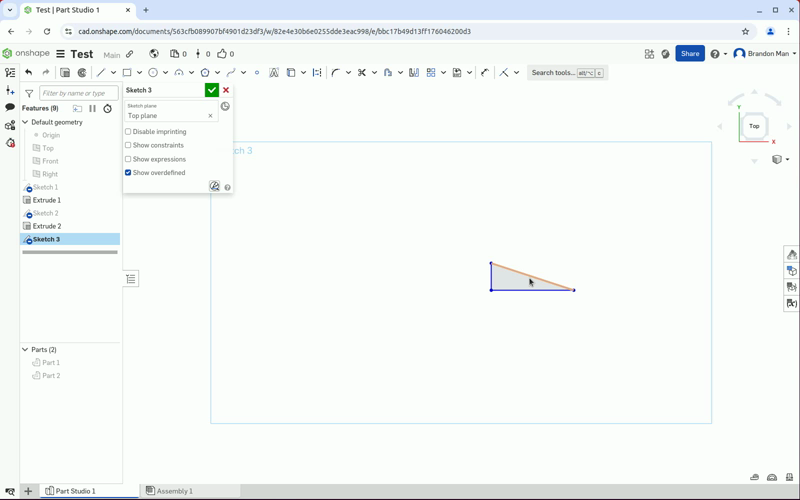
scroll(6)
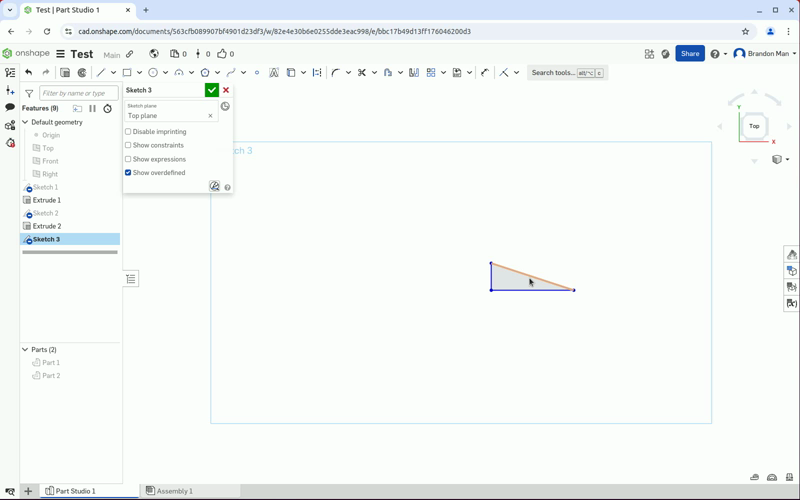
scroll(6)
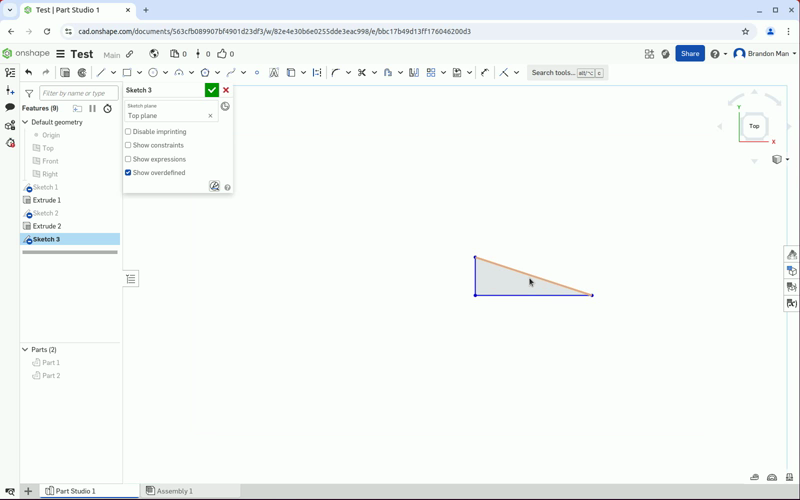
scroll(6)
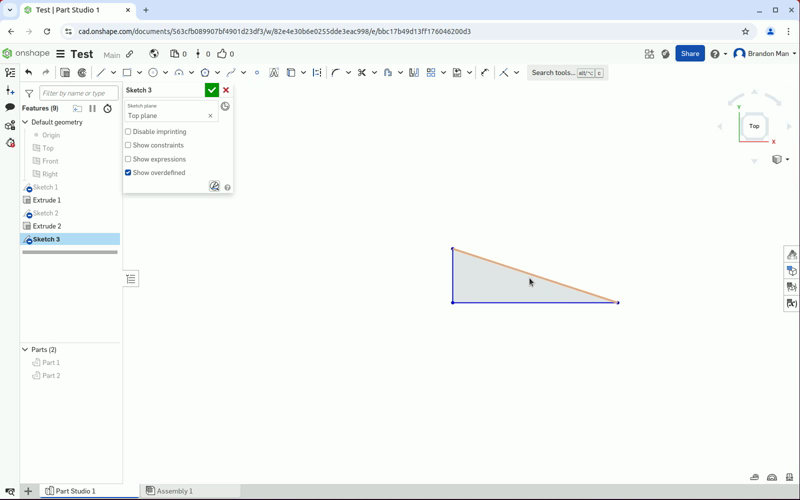
scroll(6)
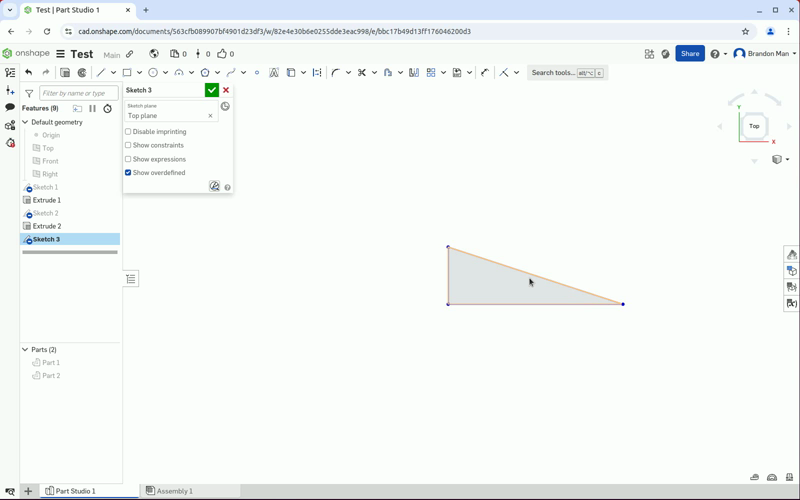
scroll(6)
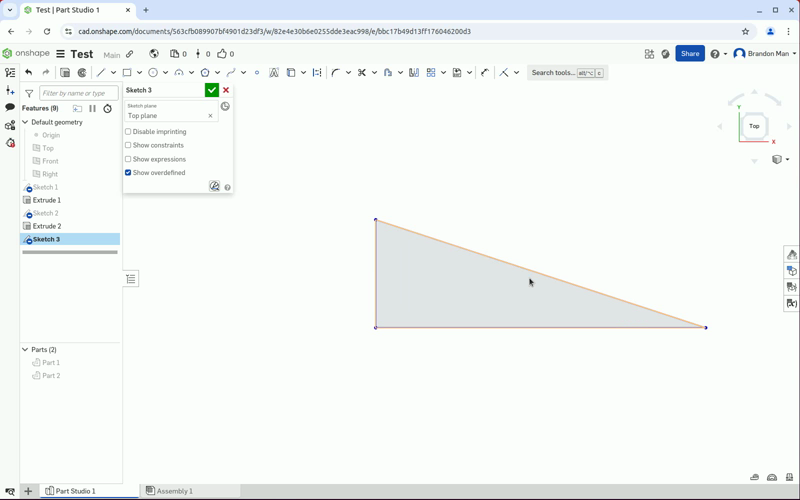
scroll(6)
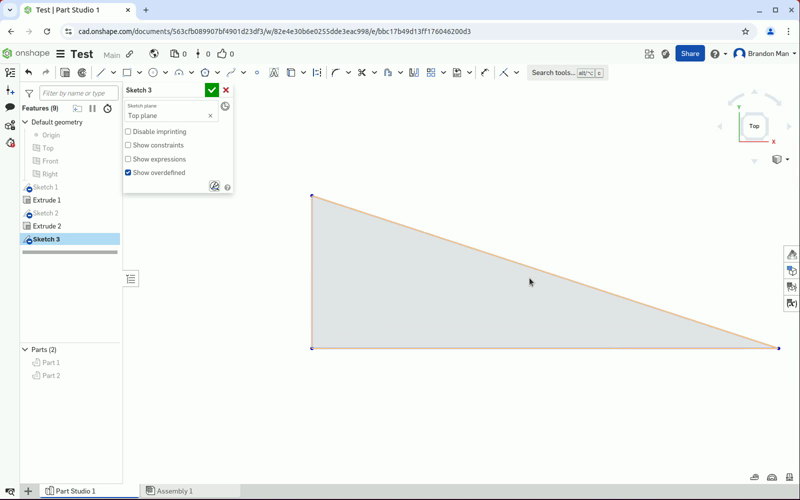
scroll(6)
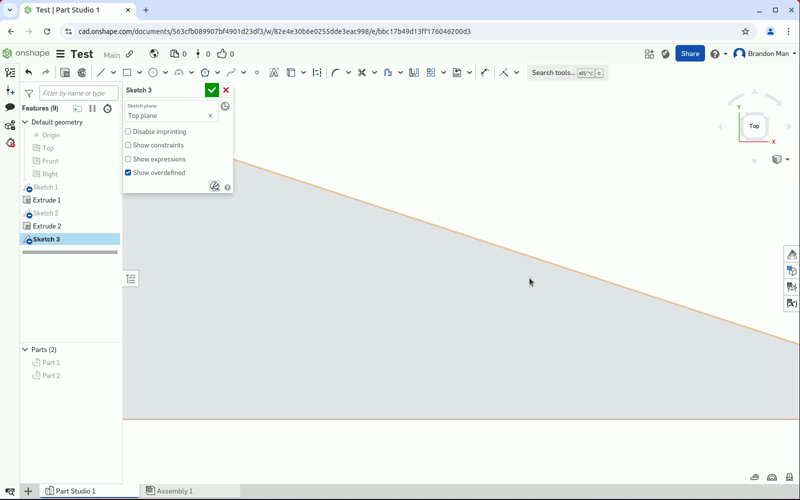
click(529, 277)
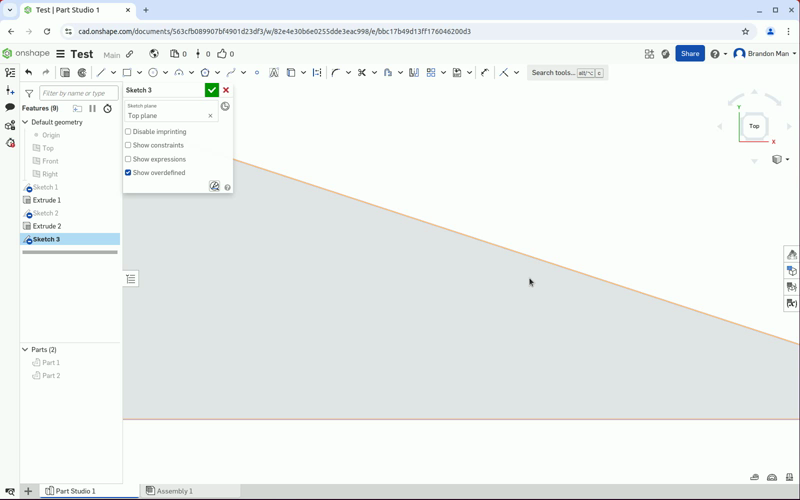
scroll(-6)
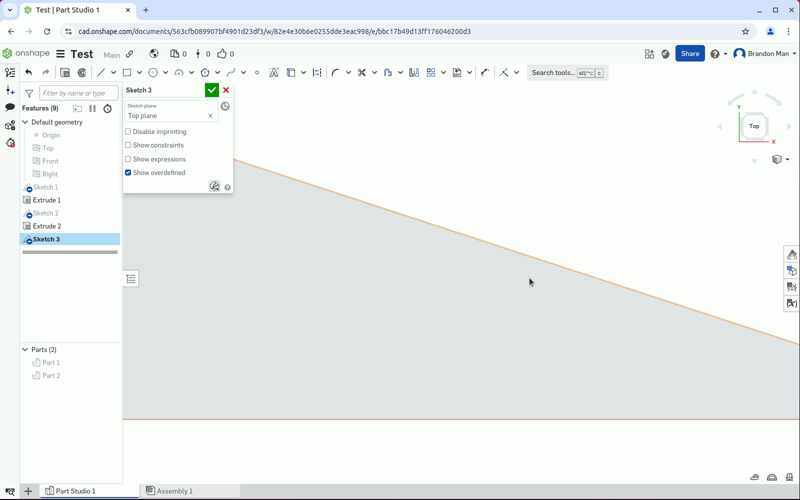
scroll(-6)
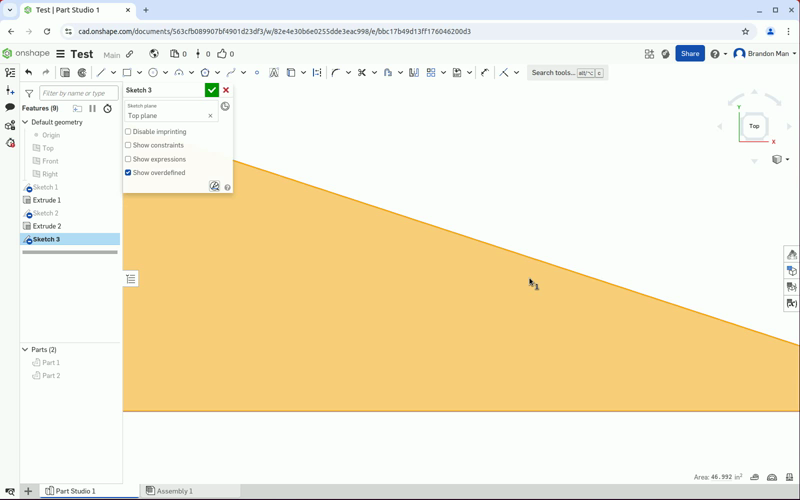
scroll(-6)
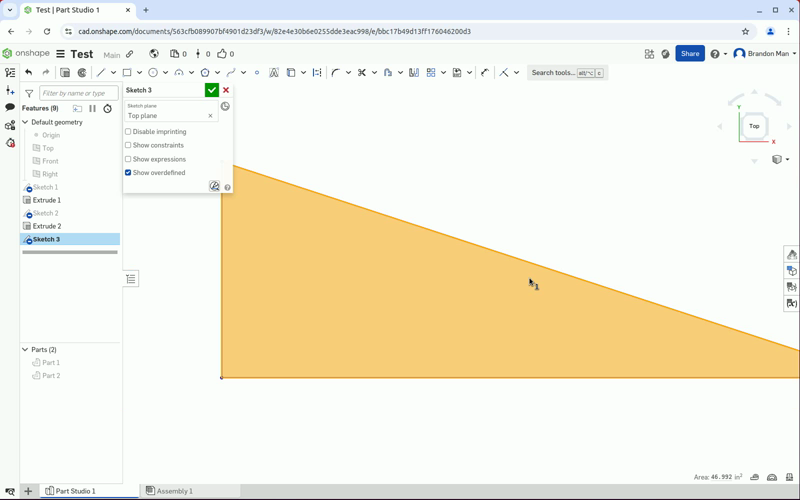
scroll(-6)
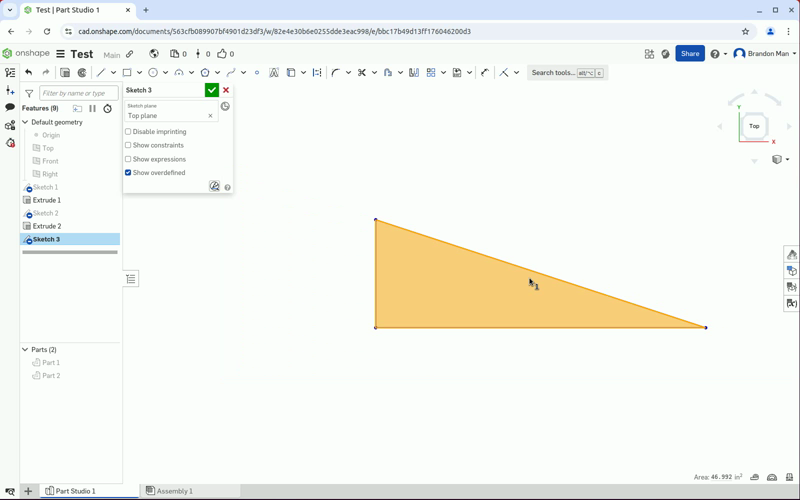
scroll(-6)
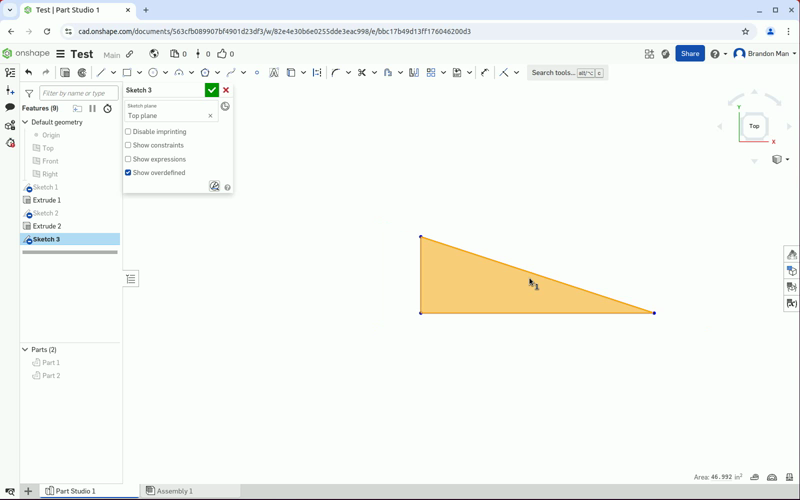
scroll(-6)
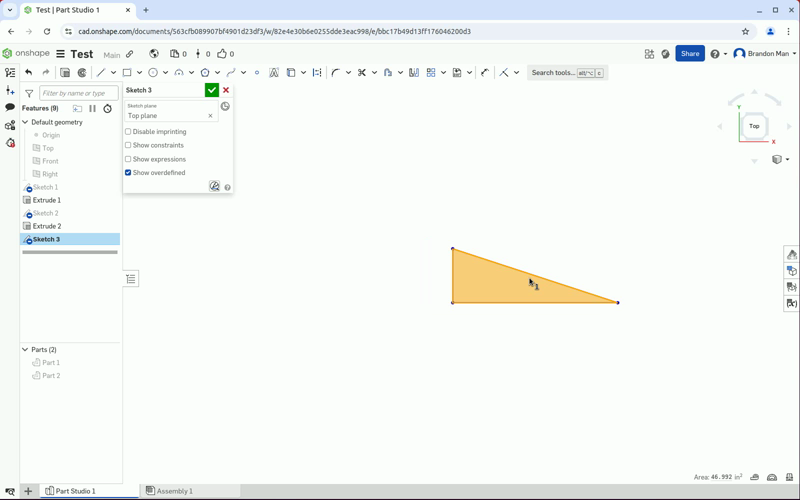
scroll(-6)
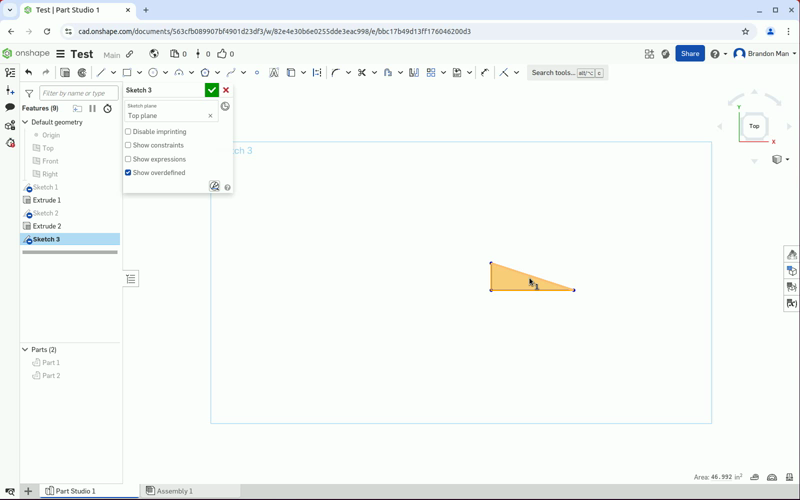
mouse_move(73, 352)
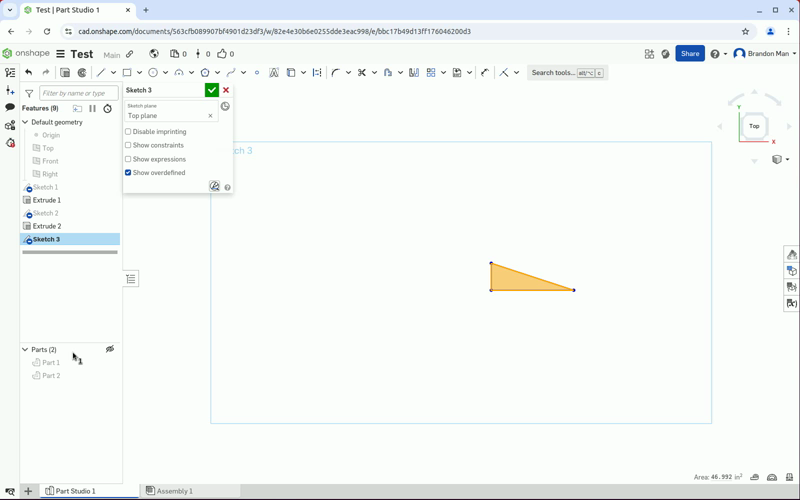
key(shift+y)
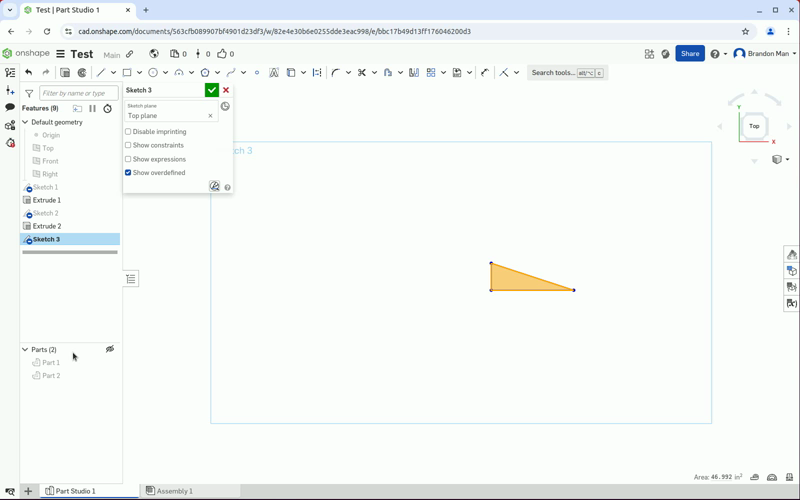
key(shift+e)
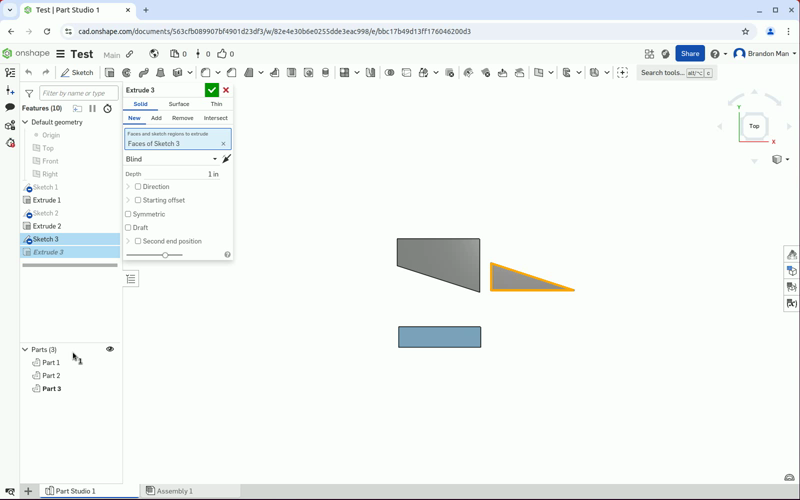
mouse_move(143, 106)
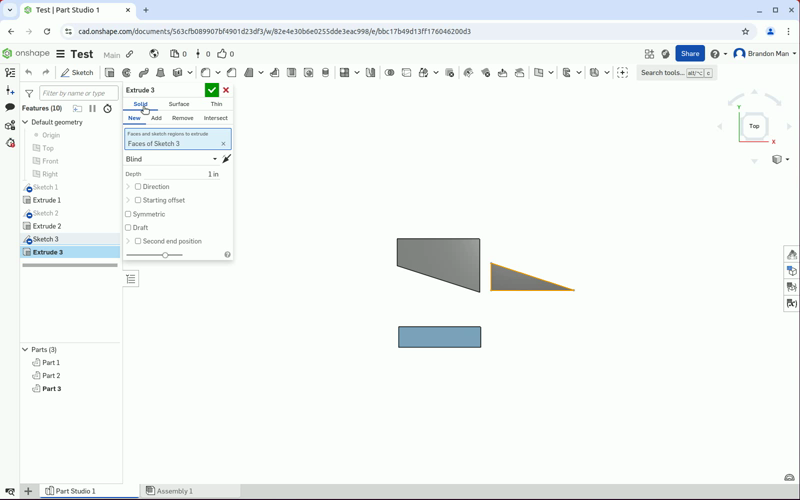
click(143, 106)
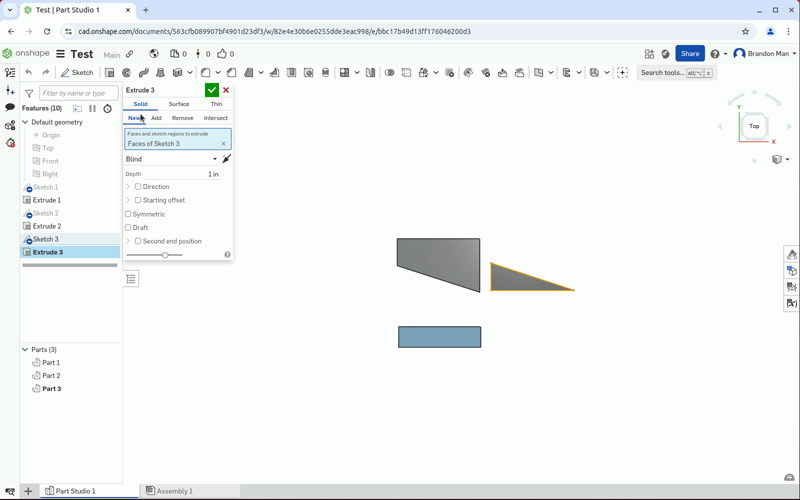
mouse_move(137, 120)
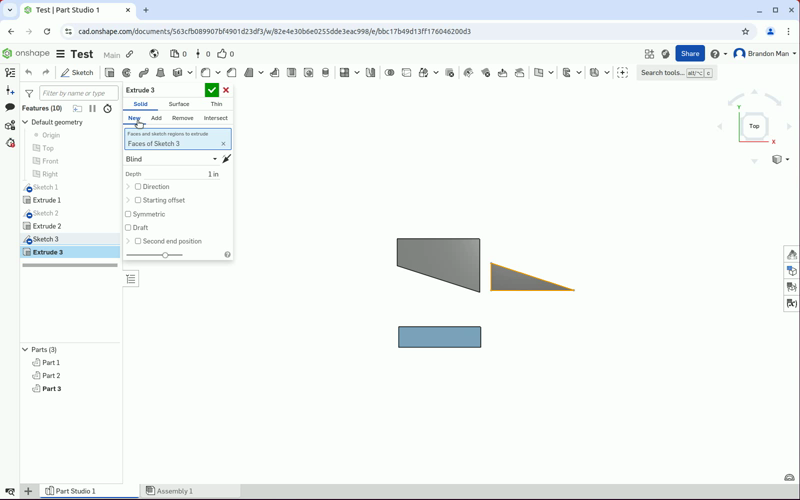
click(137, 120)
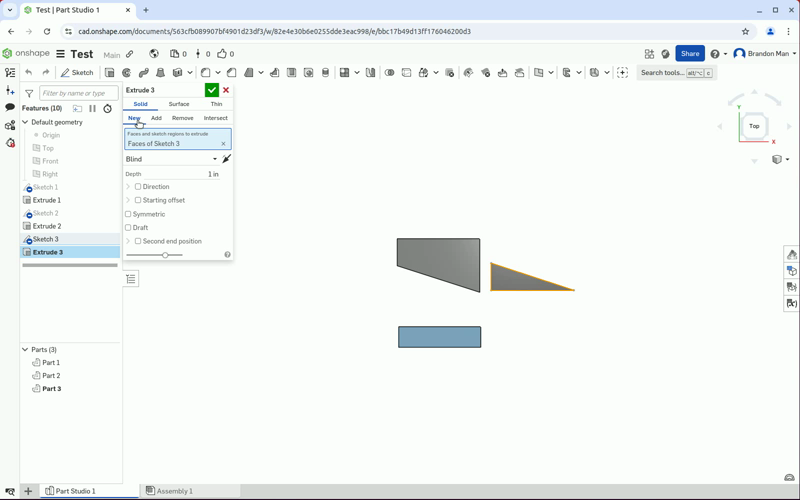
key(tab, 4)
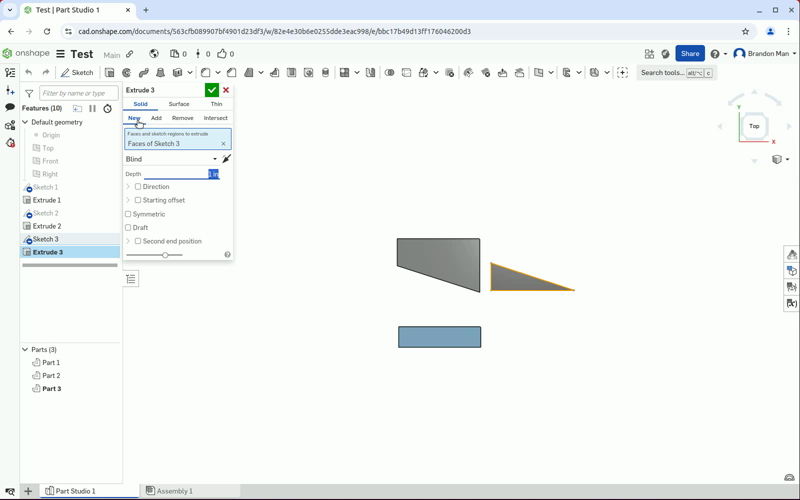
text(0.963)
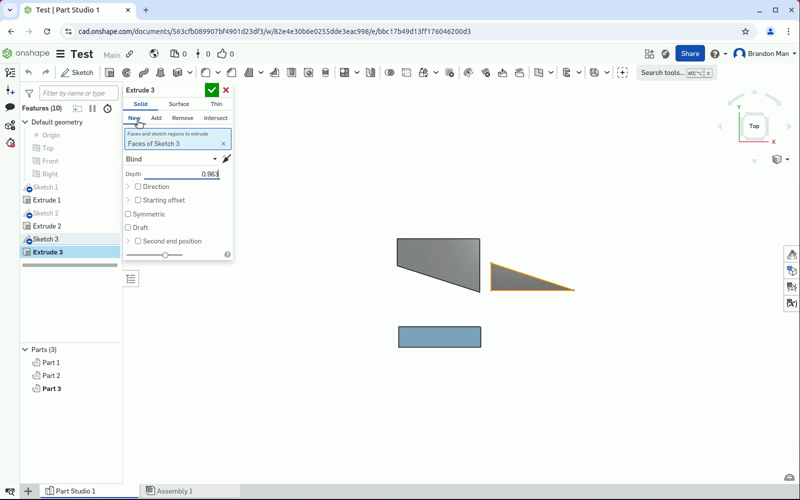
key(enter)
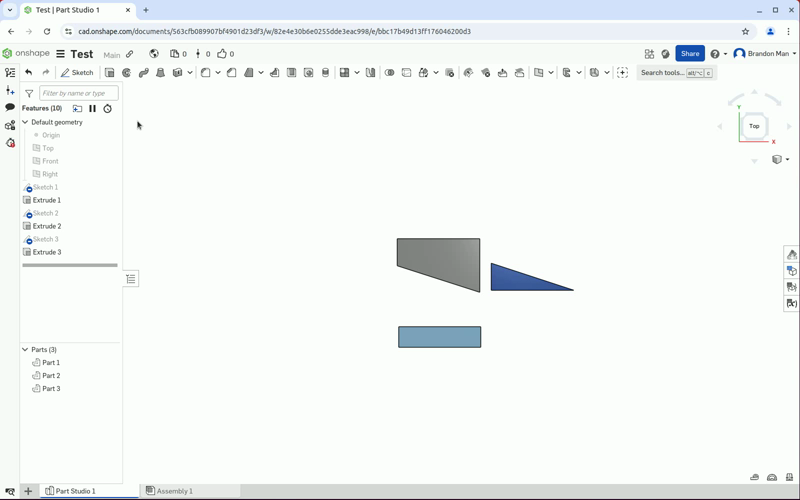
key(shift+h)
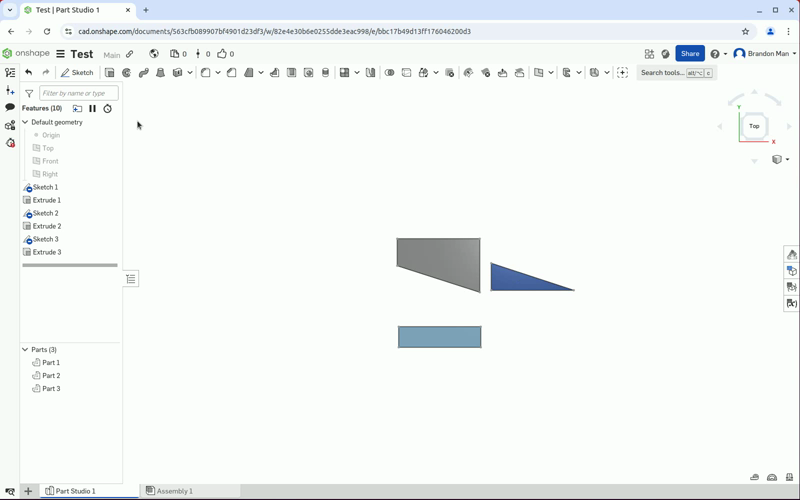
key(shift+h)
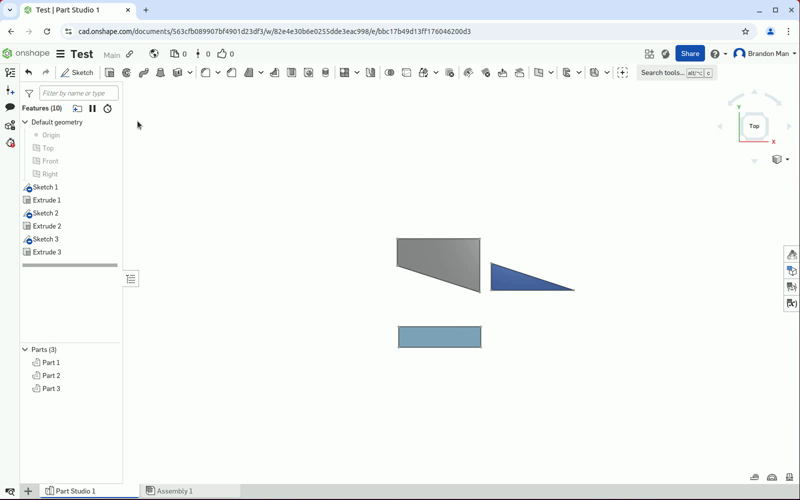
key(shift+7)
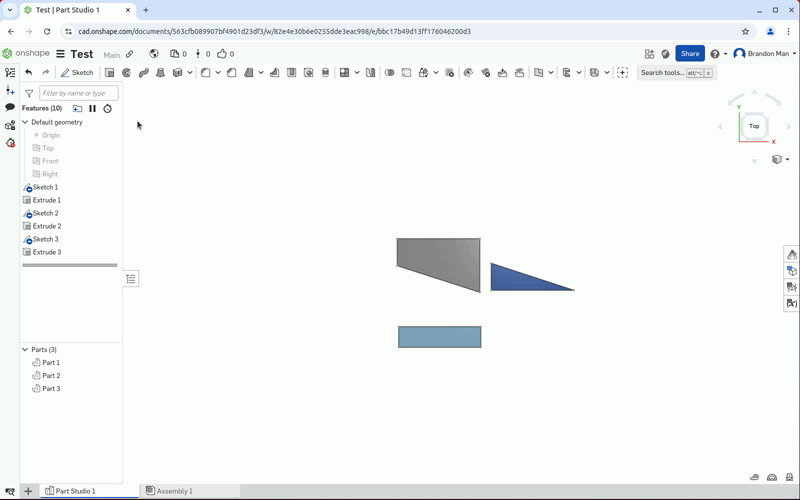
key(up, 3)
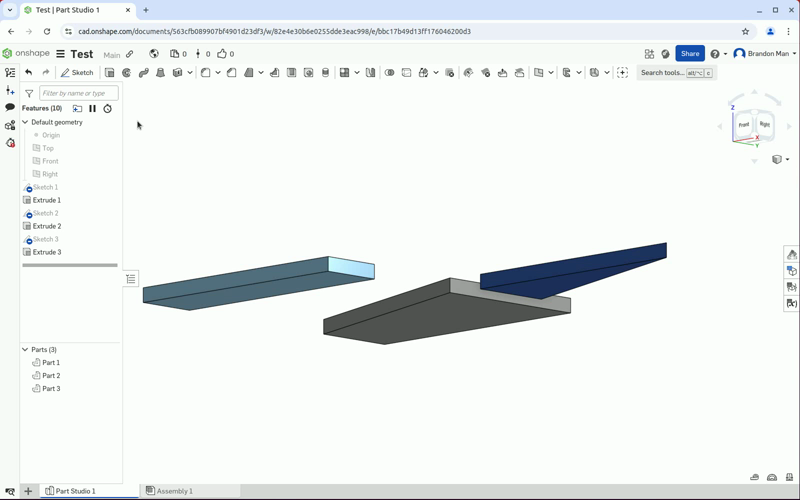
key(left, 3)
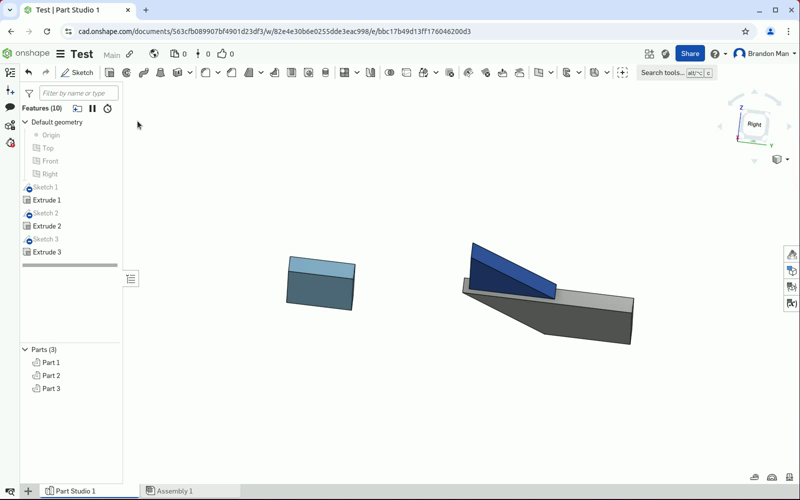
key(right, 3)
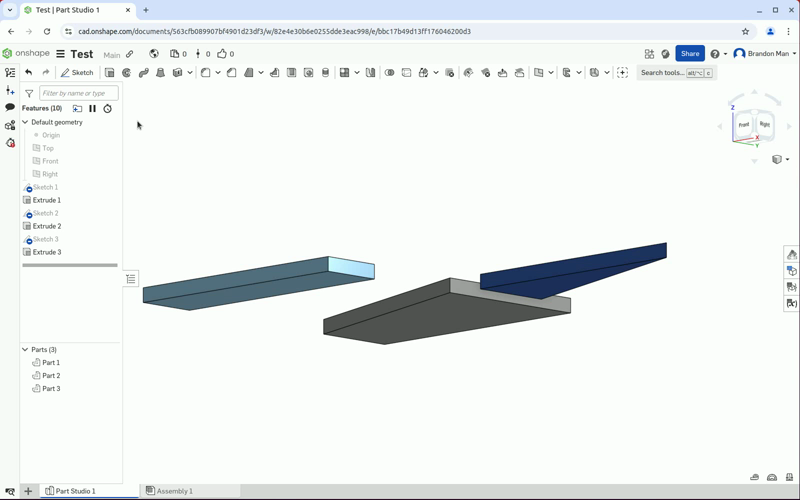
key(down, 3)
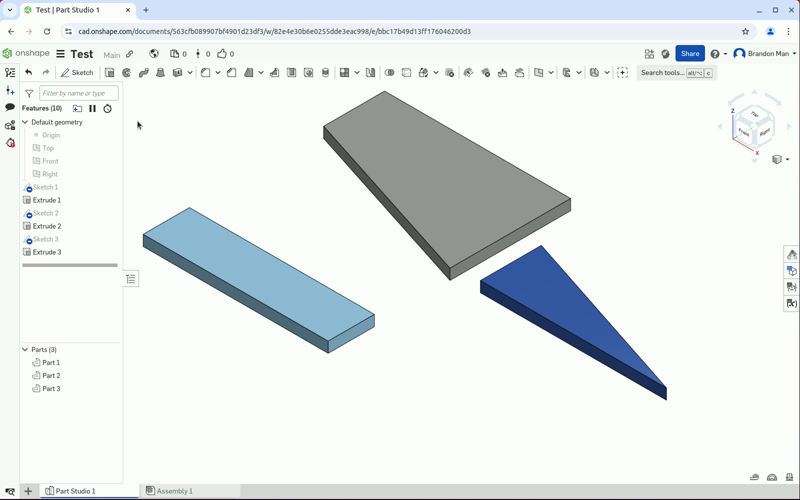
mouse_move(73, 189)
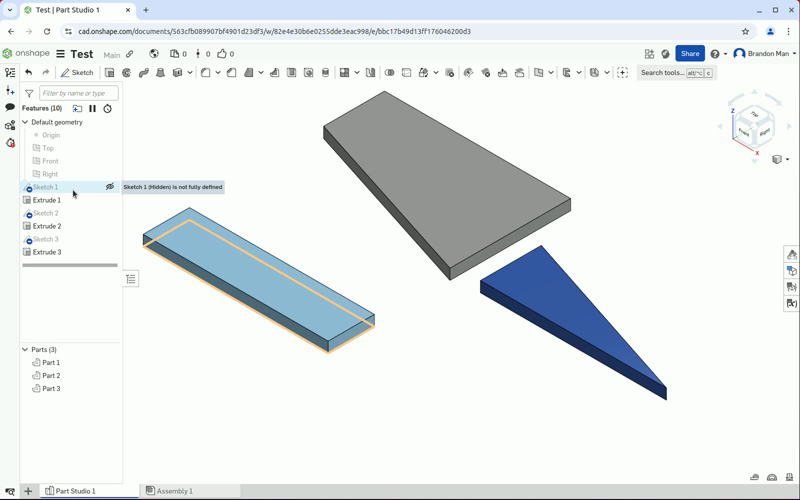
click(73, 189)